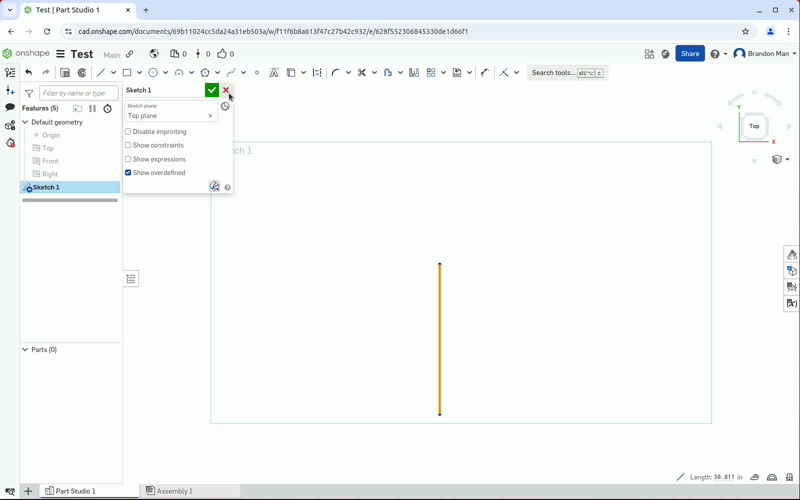
key(shift+h)
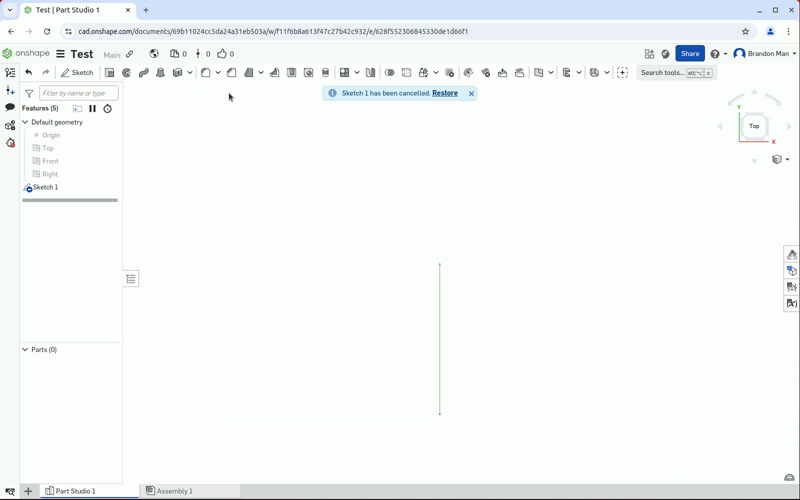
key(shift+s)
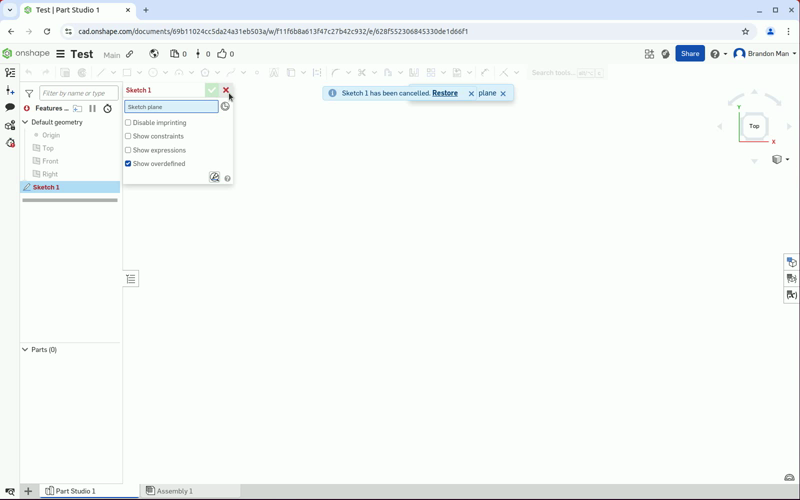
mouse_move(73, 150)
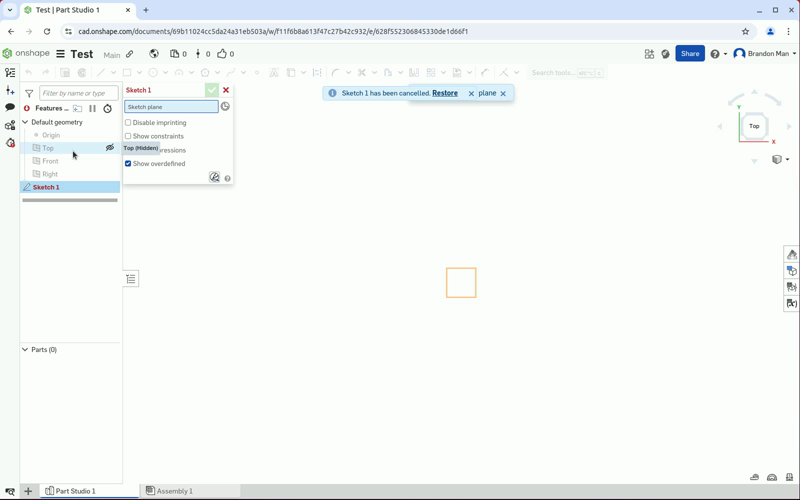
click(73, 150)
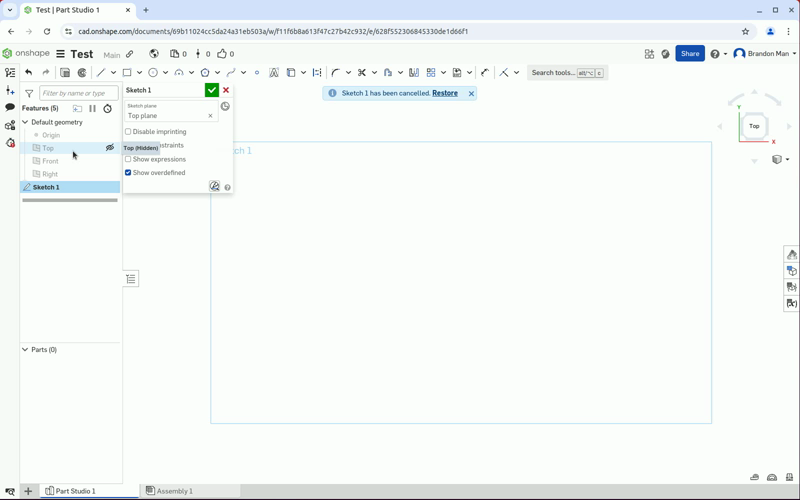
mouse_move(73, 352)
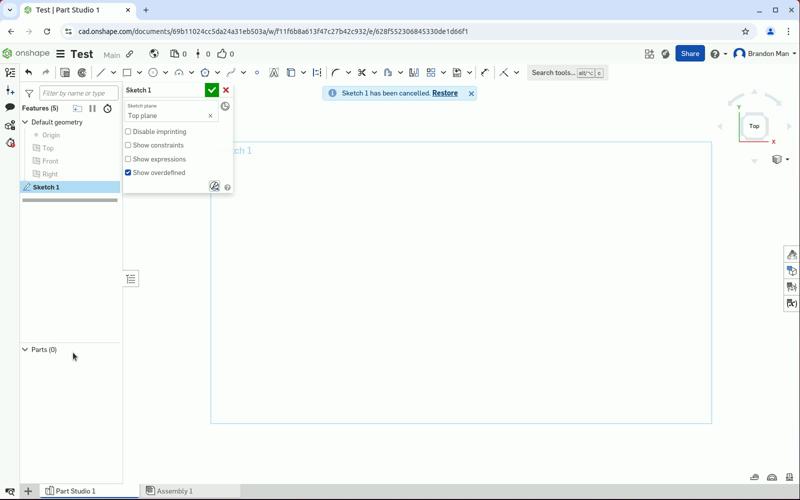
key(y)
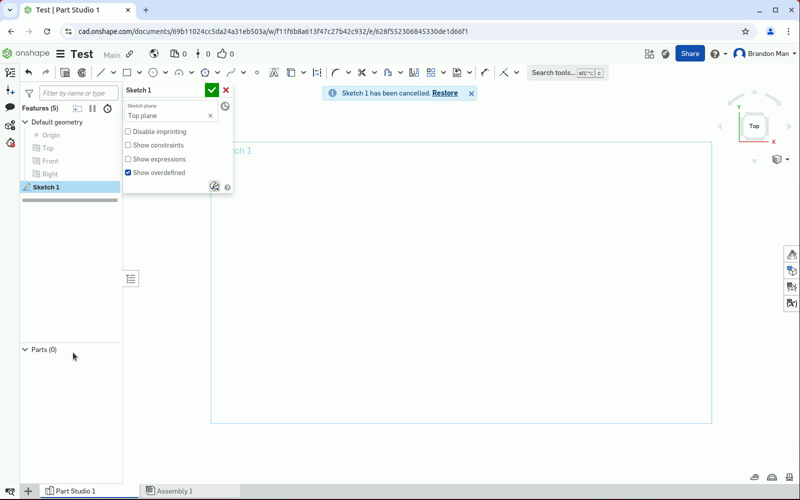
key(l)
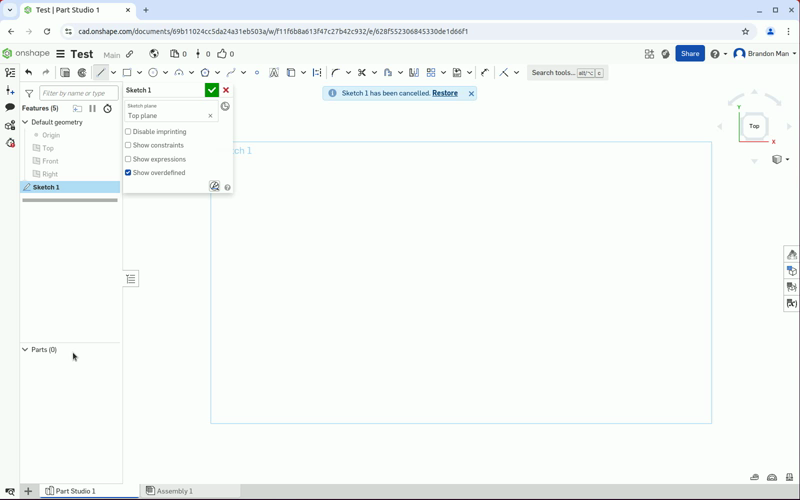
key_down(shift)
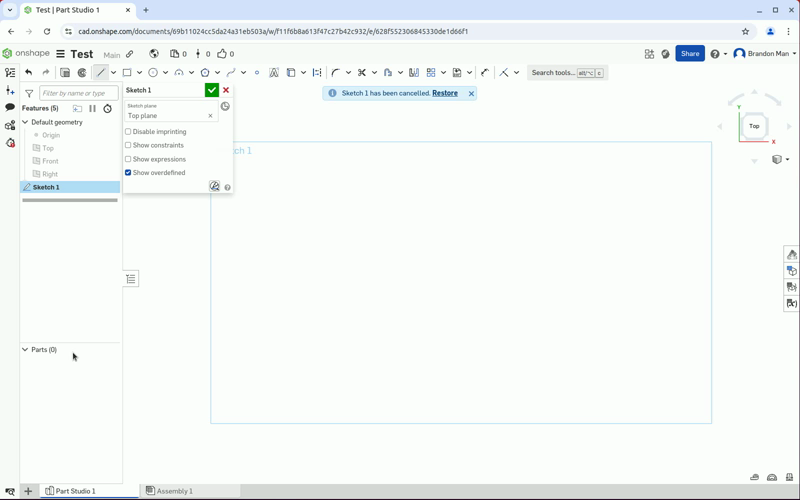
mouse_move(460, 314)
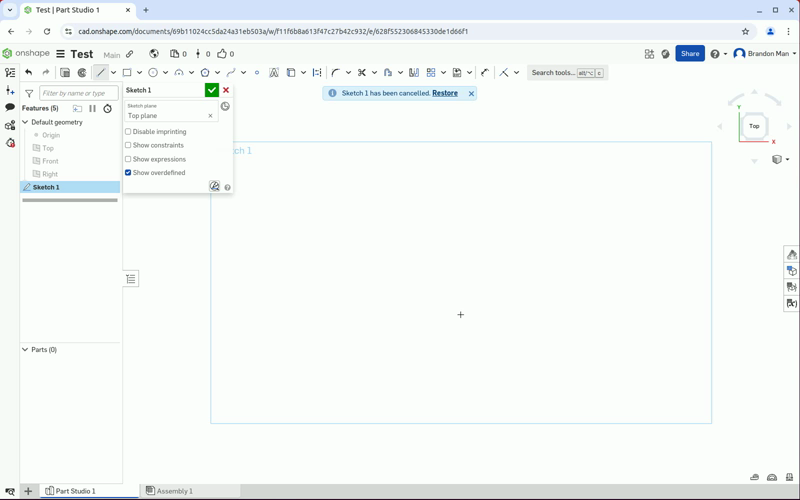
click(460, 314)
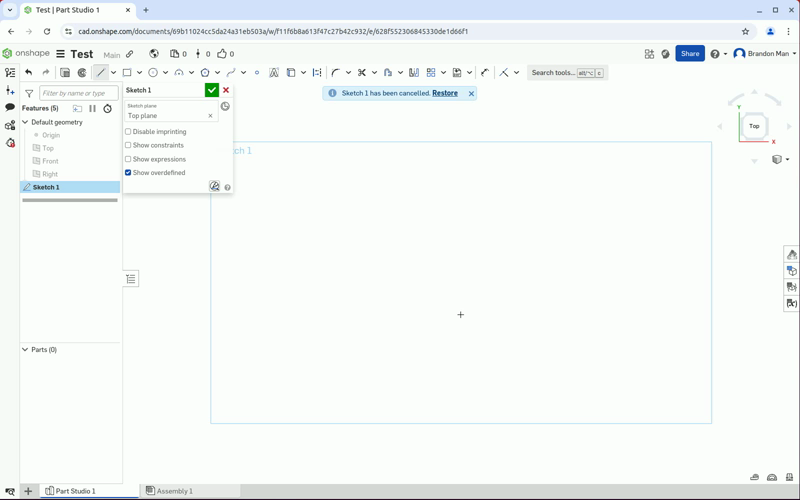
key_up(shift)
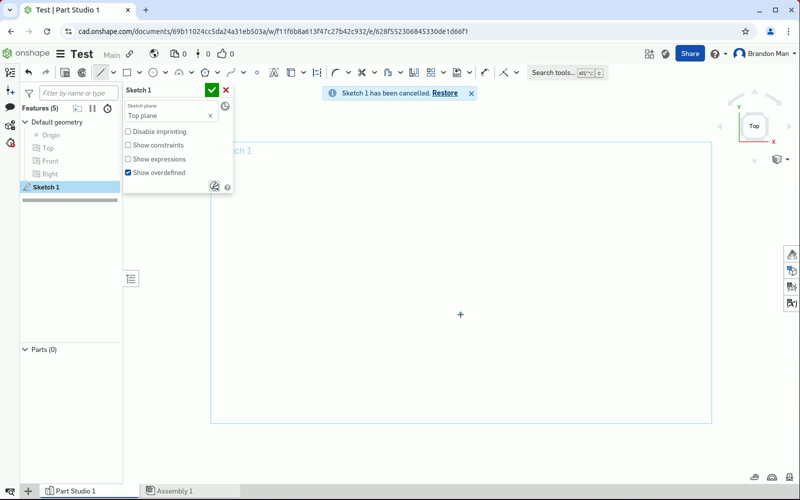
key_down(shift)
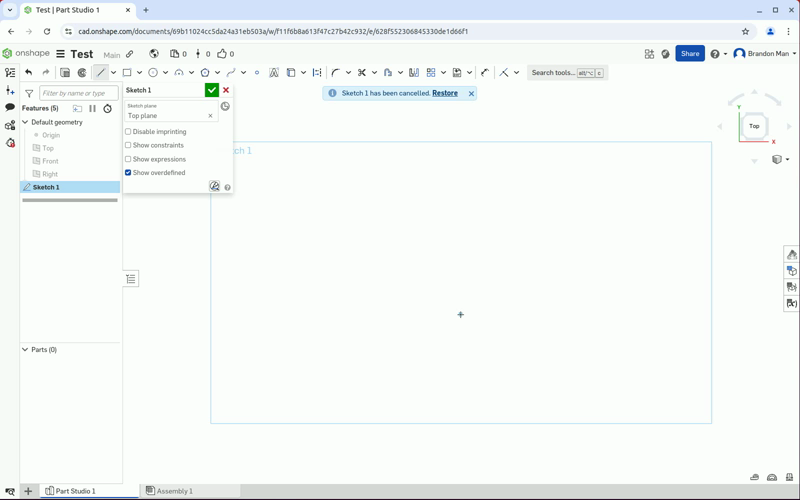
mouse_move(573, 314)
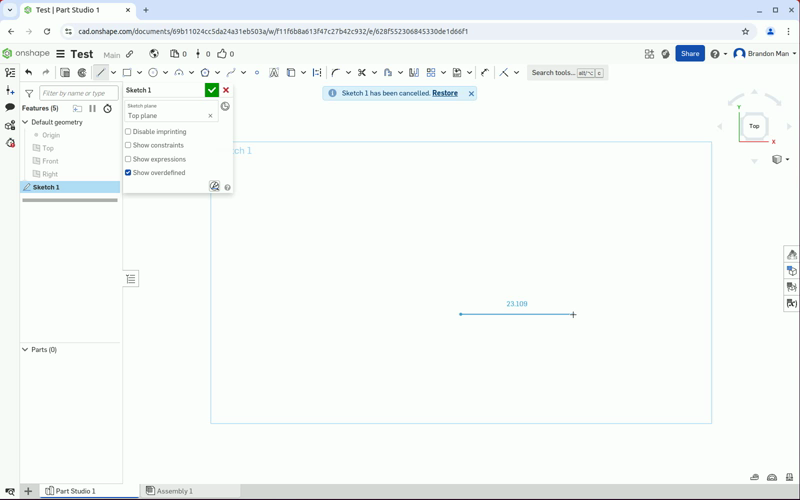
click(573, 314)
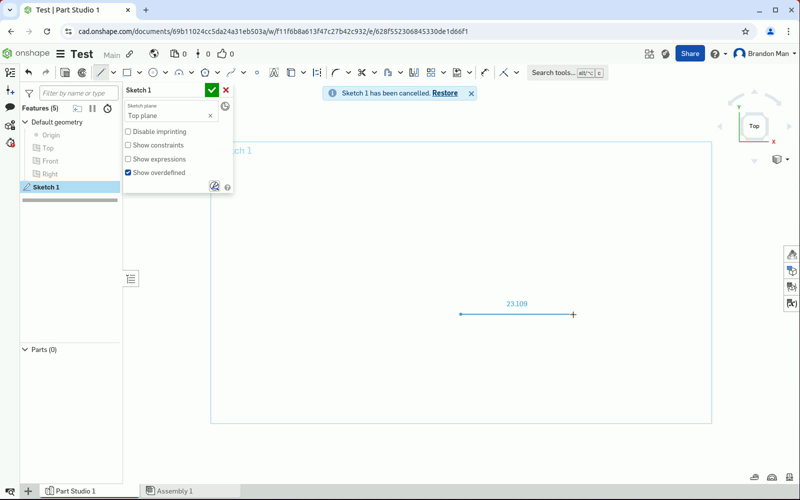
key_up(shift)
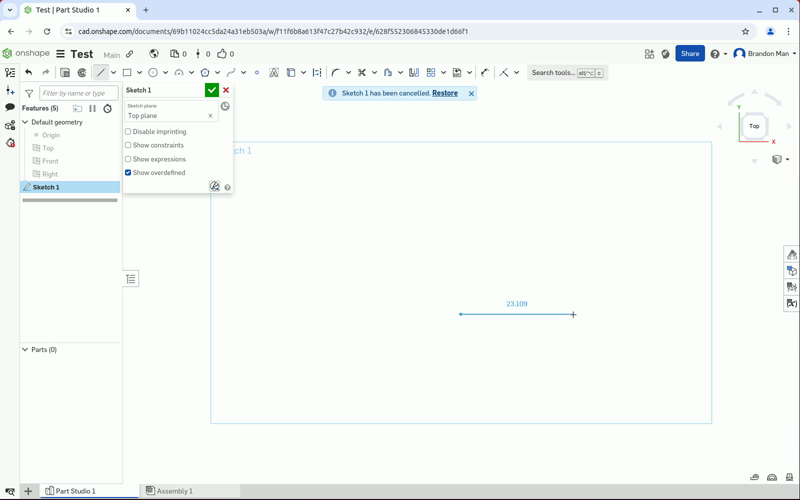
key_down(shift)
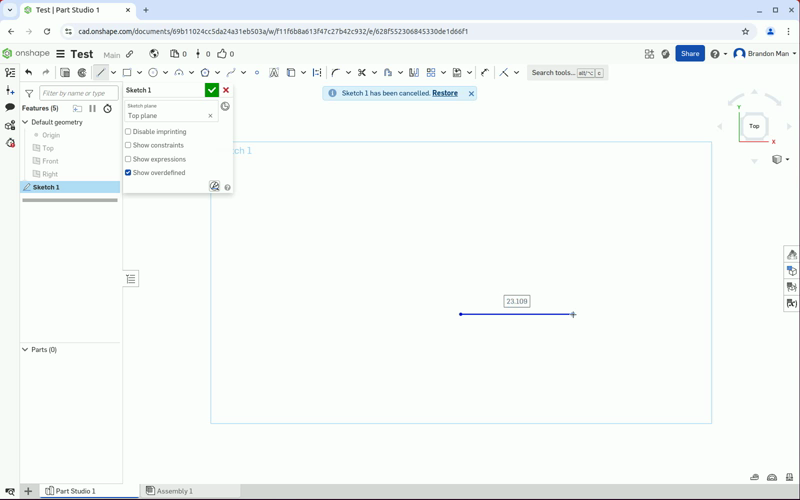
mouse_move(589, 314)
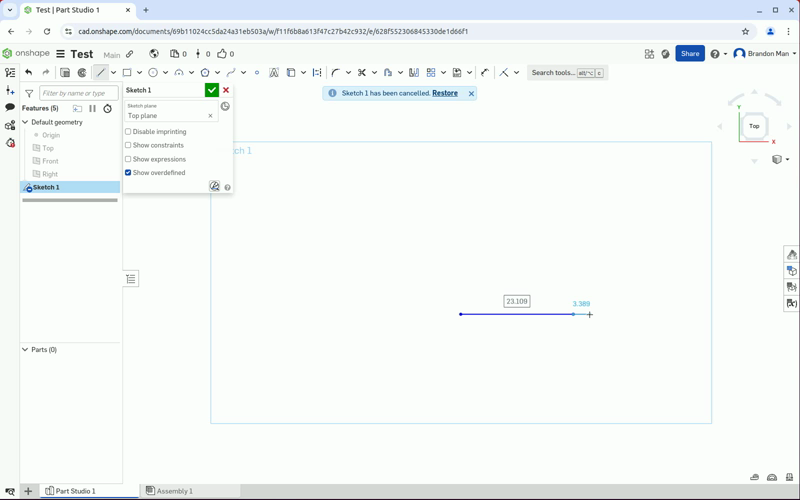
mouse_move(573, 282)
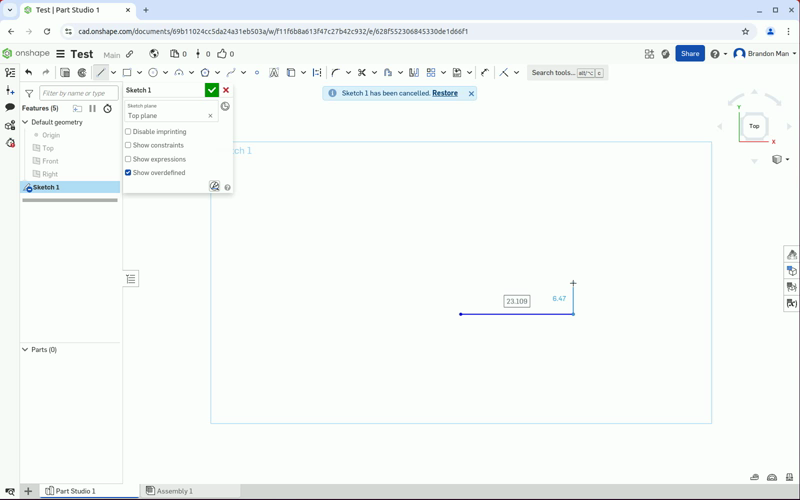
click(573, 282)
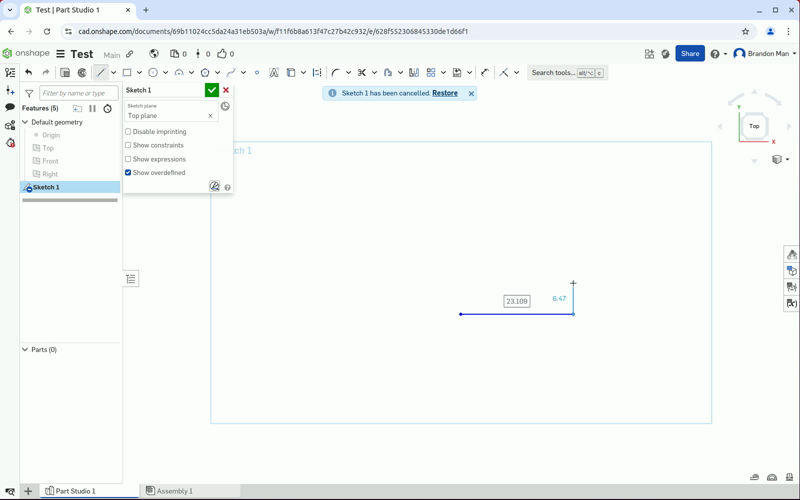
key_up(shift)
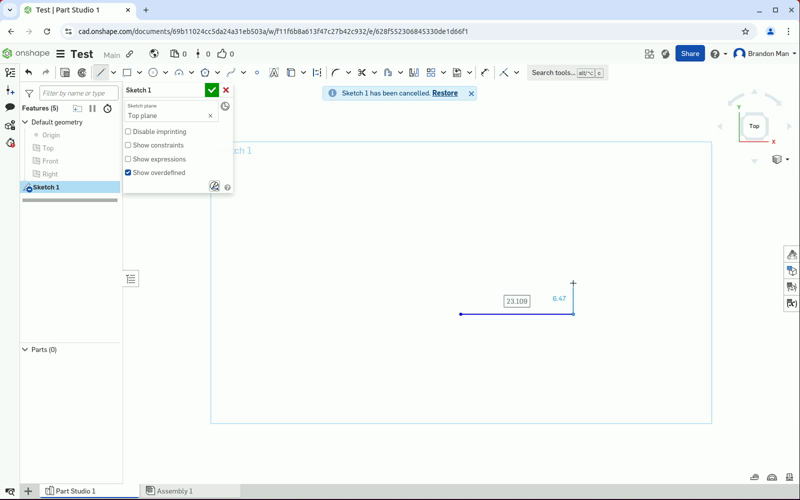
key_down(shift)
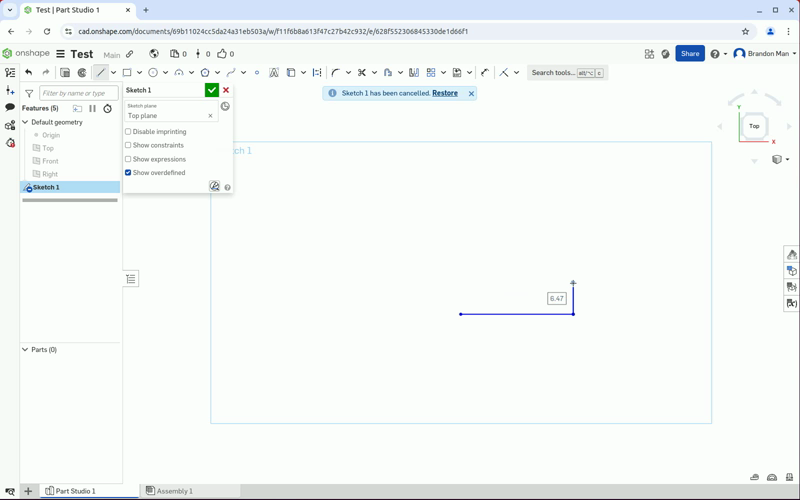
mouse_move(589, 282)
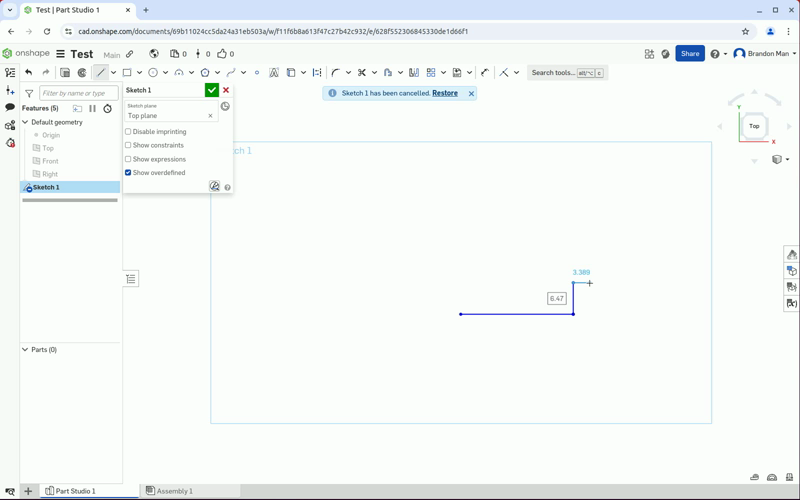
mouse_move(573, 250)
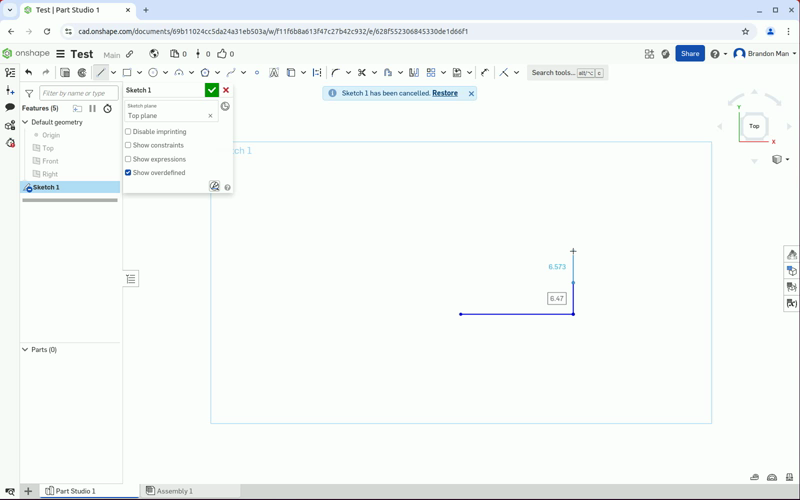
click(573, 250)
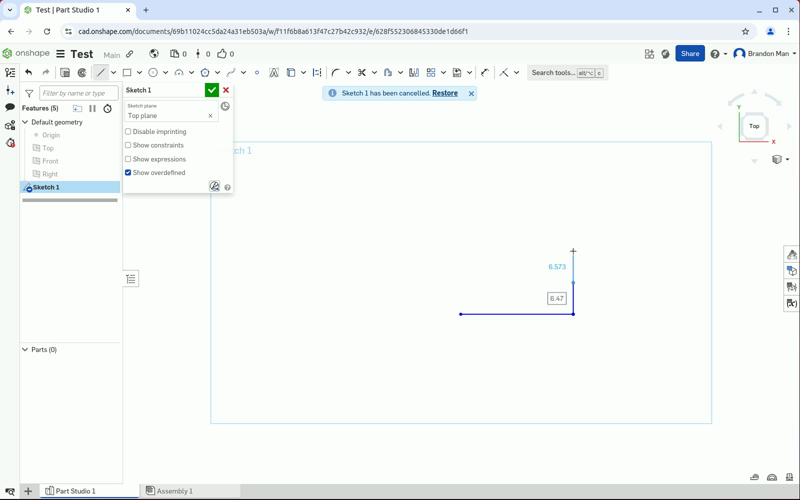
key_up(shift)
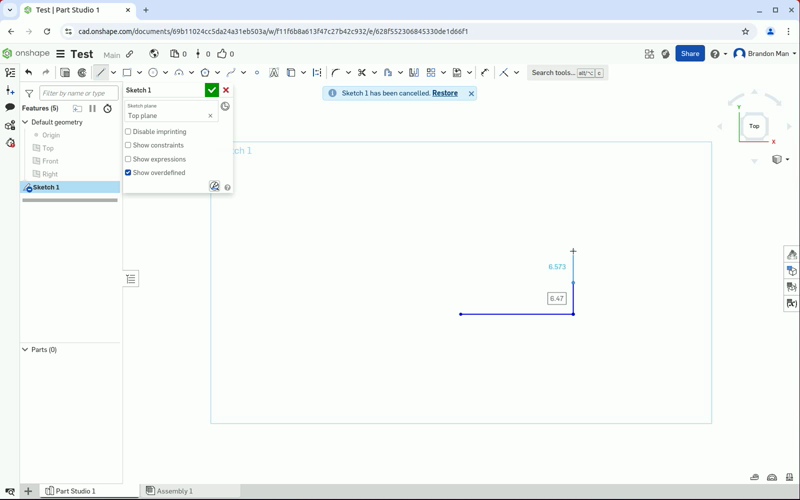
key_down(shift)
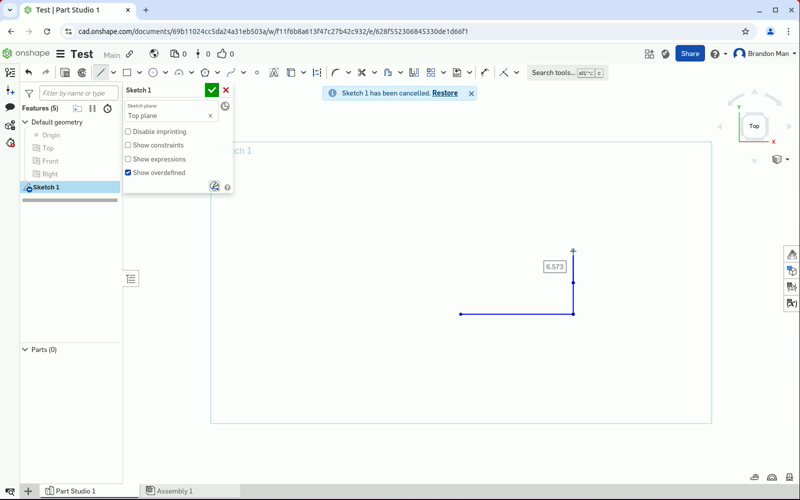
mouse_move(460, 250)
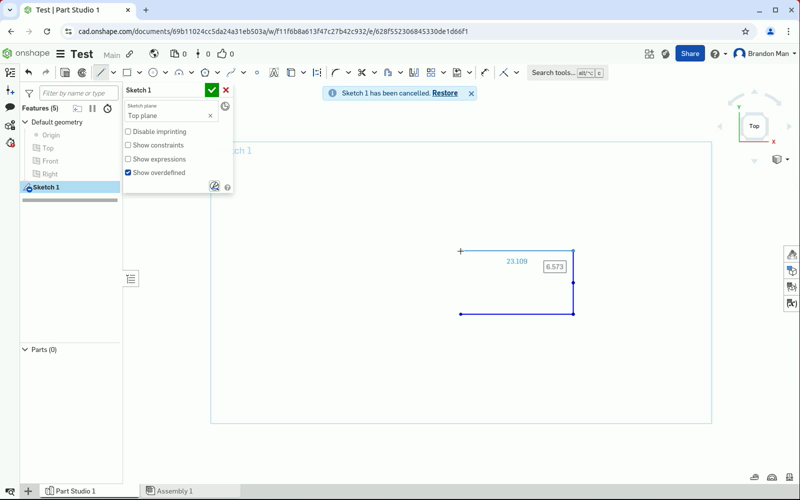
click(460, 250)
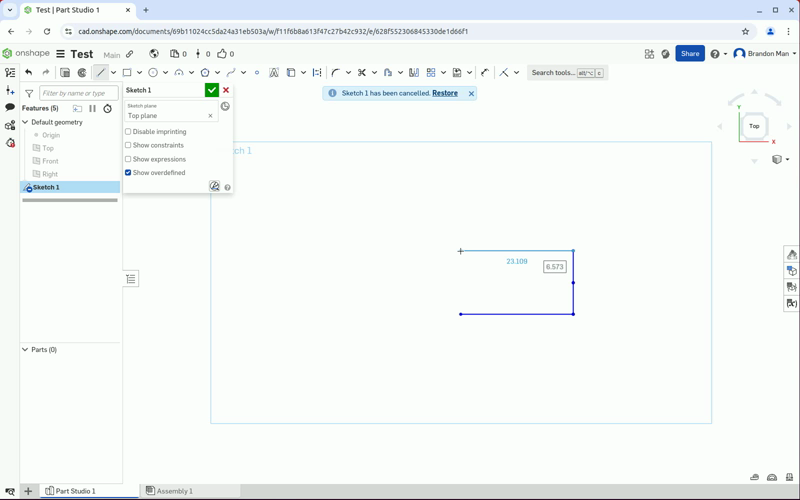
key_up(shift)
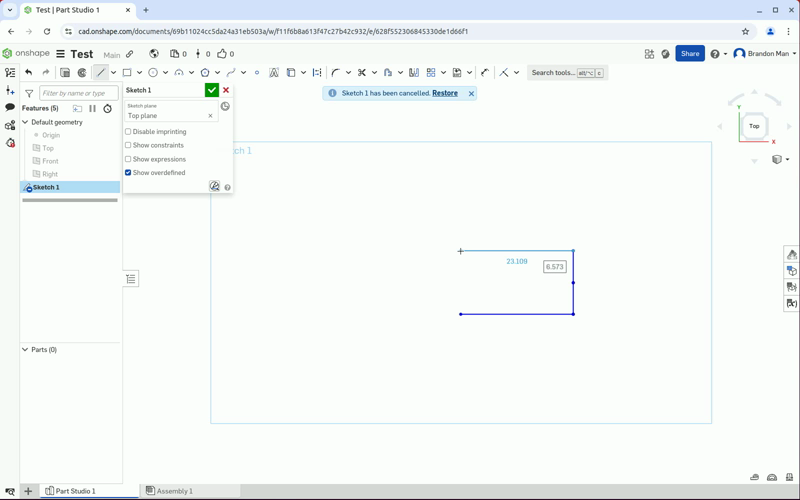
key_down(shift)
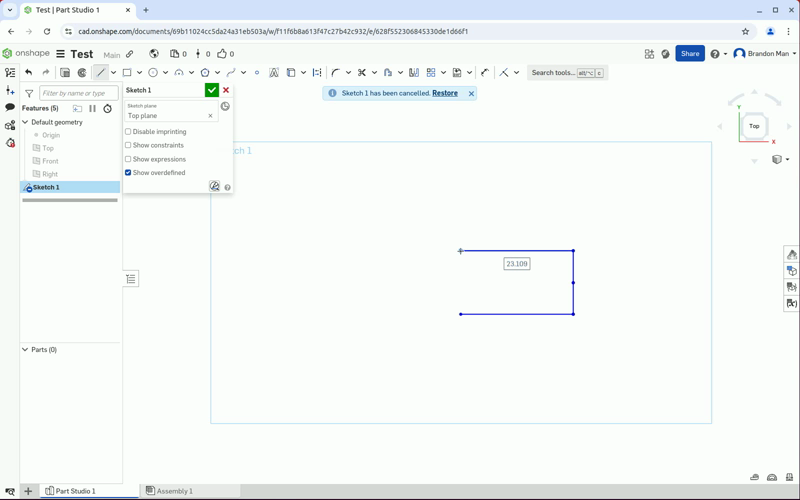
mouse_move(490, 250)
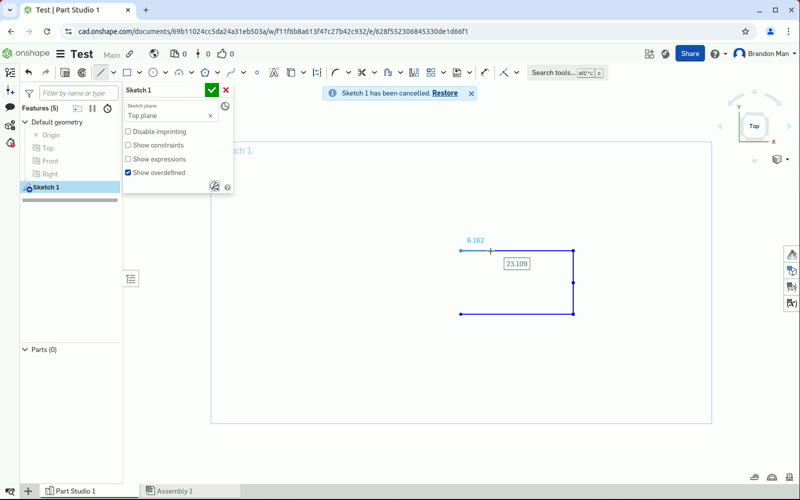
mouse_move(460, 282)
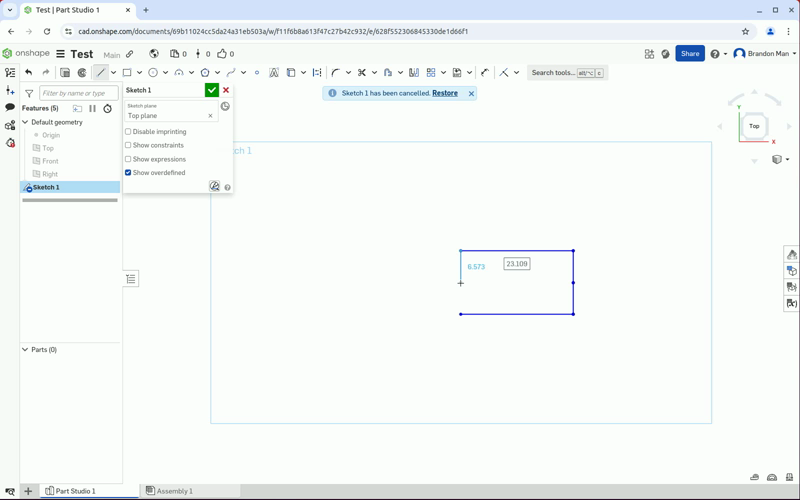
click(460, 282)
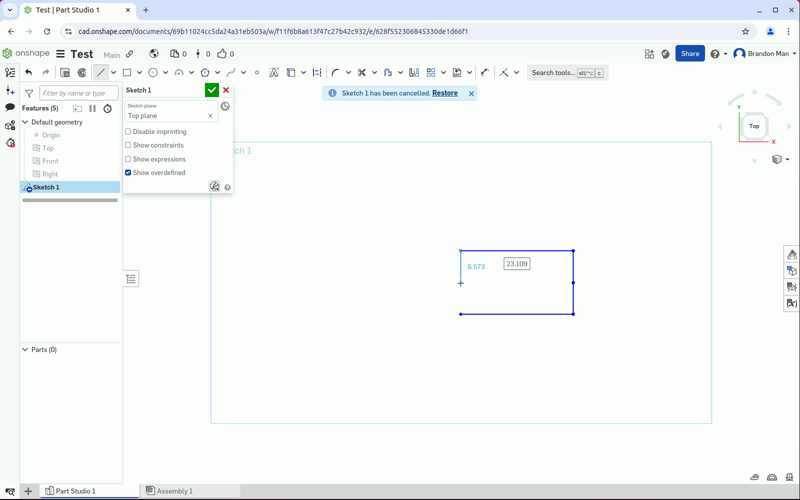
key_up(shift)
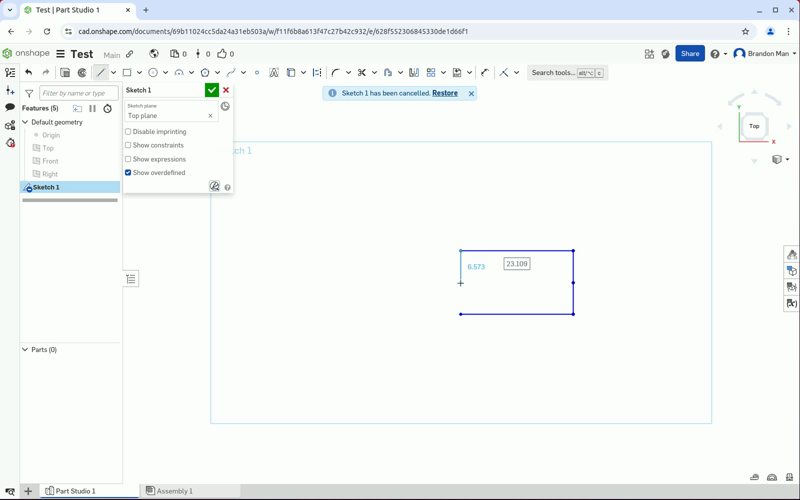
mouse_move(490, 282)
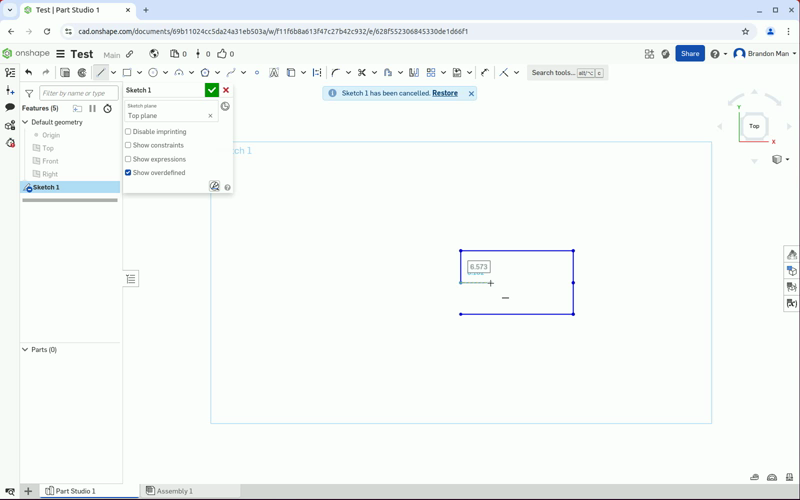
key_down(shift)
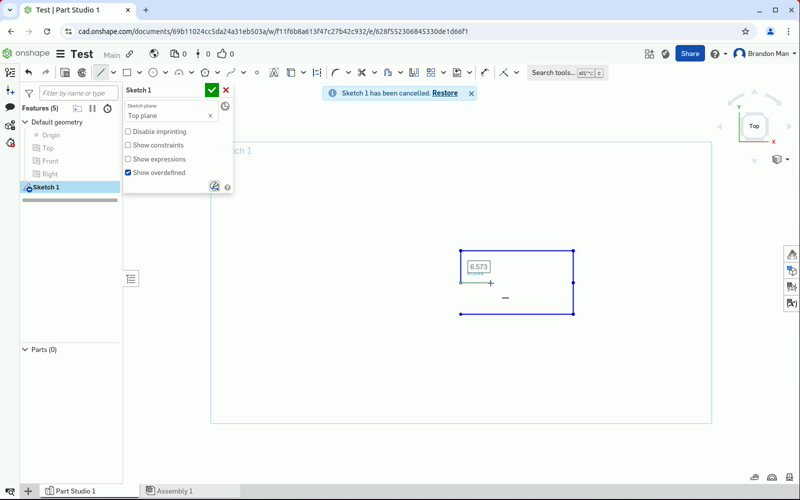
mouse_move(460, 314)
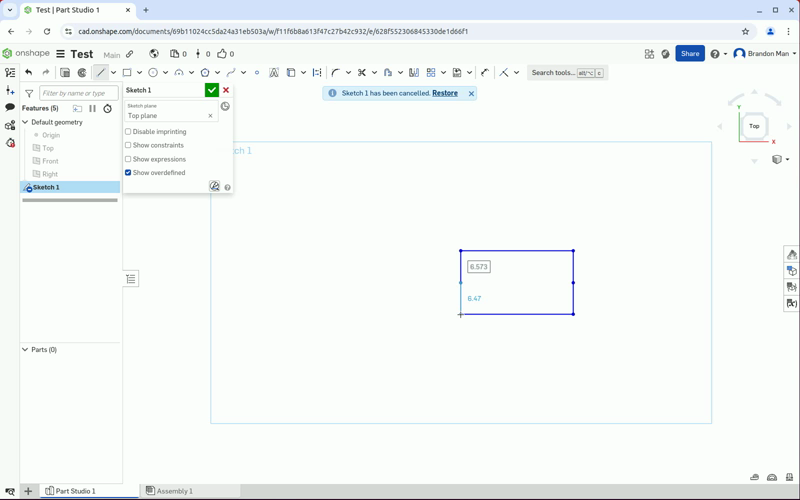
key_up(shift)
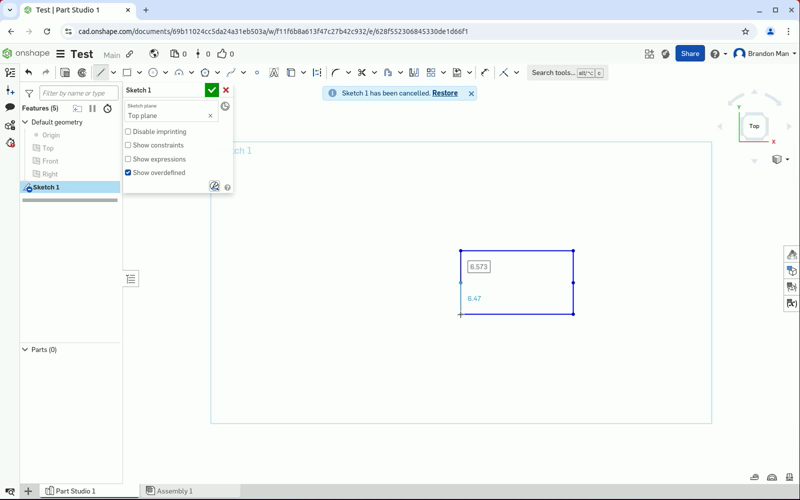
click(460, 314)
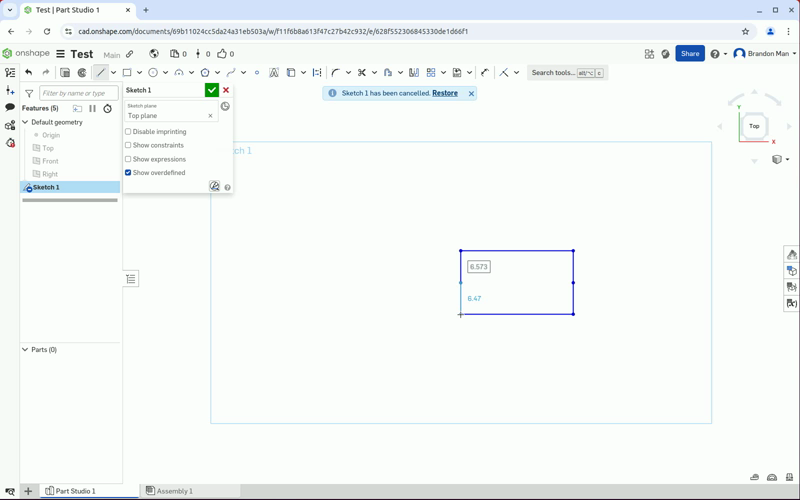
key(esc)
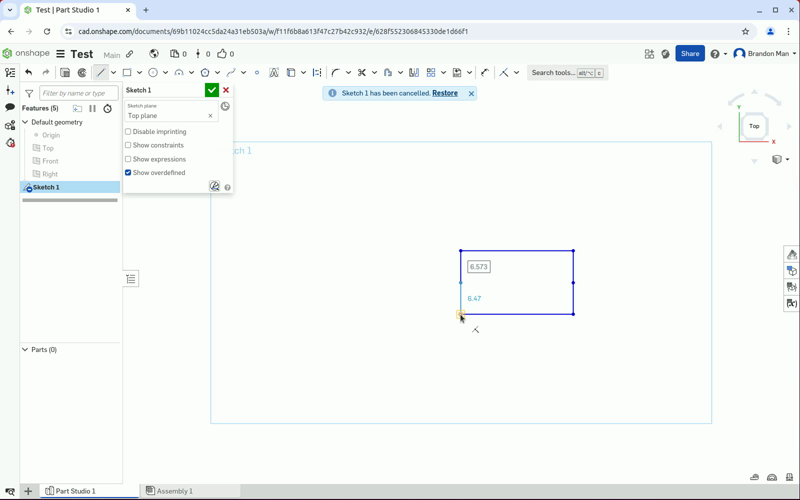
key(c)
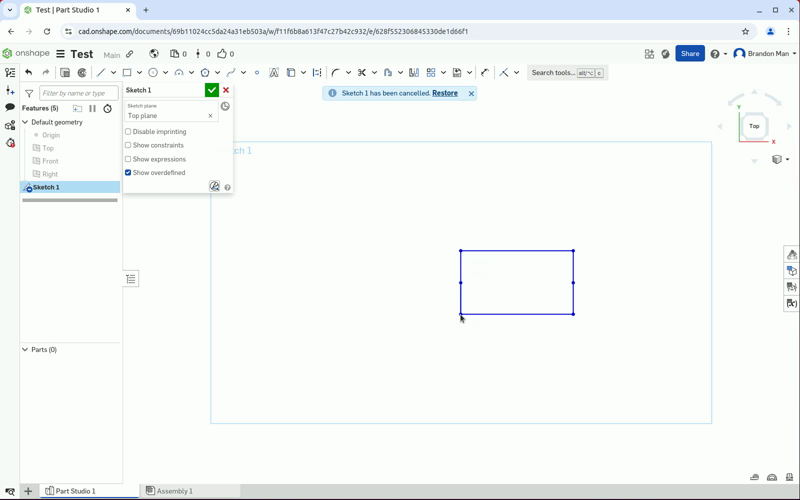
key_down(shift)
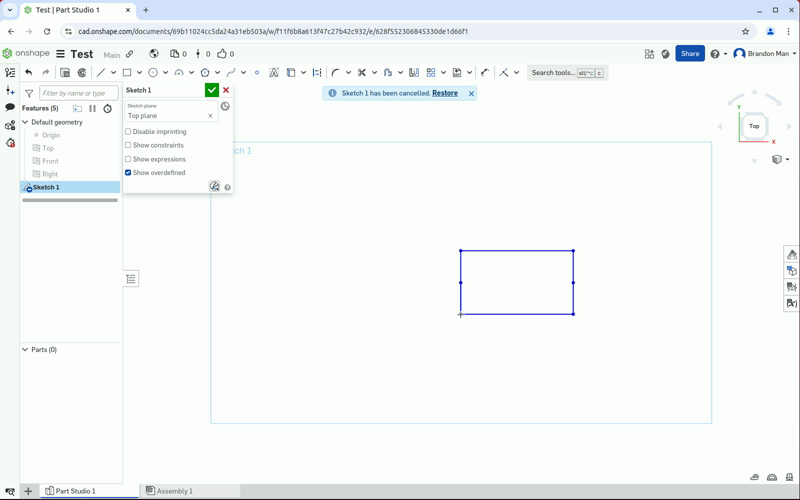
mouse_move(537, 282)
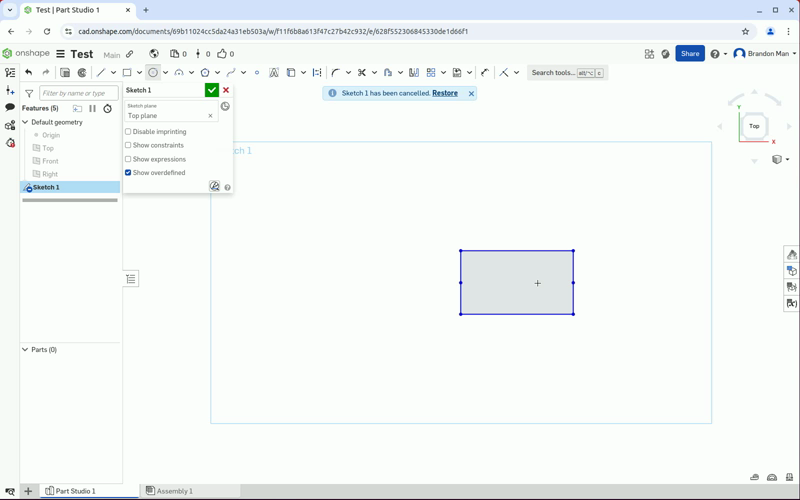
click(537, 282)
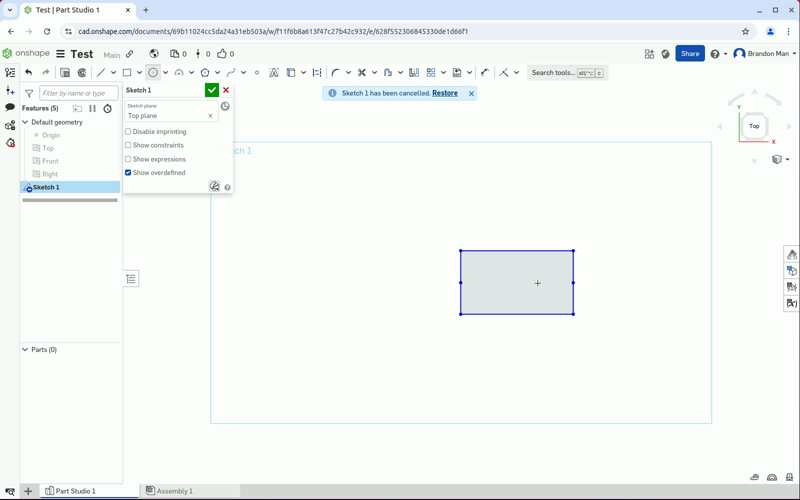
key_up(shift)
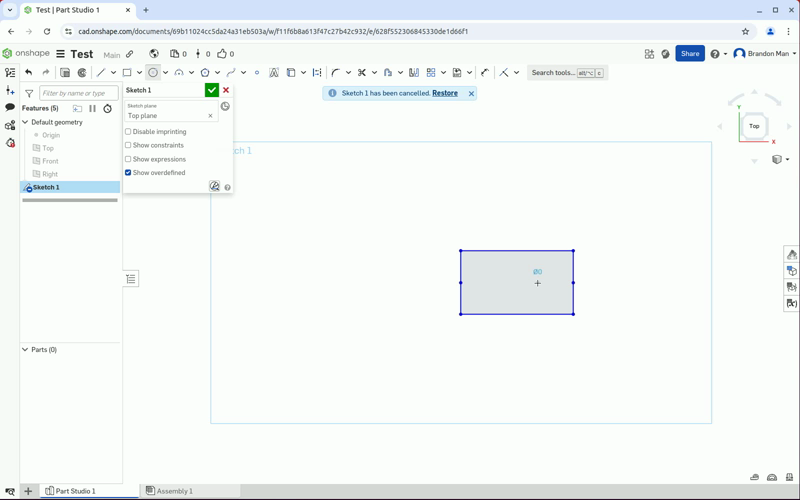
mouse_move(555, 282)
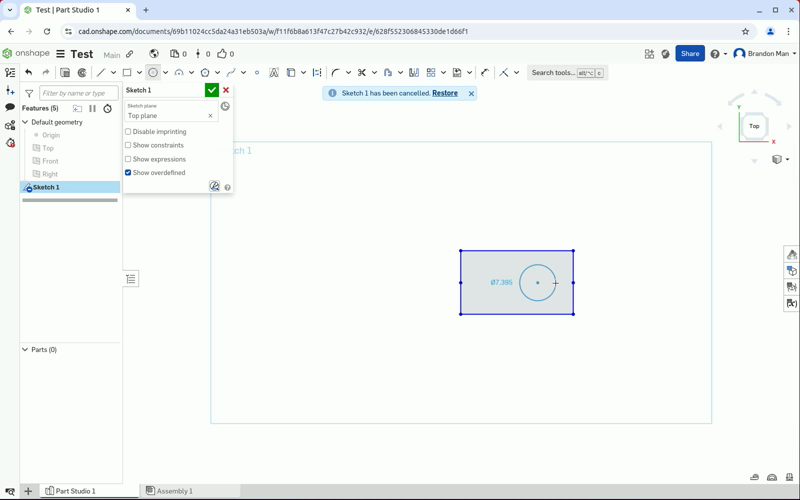
click(555, 282)
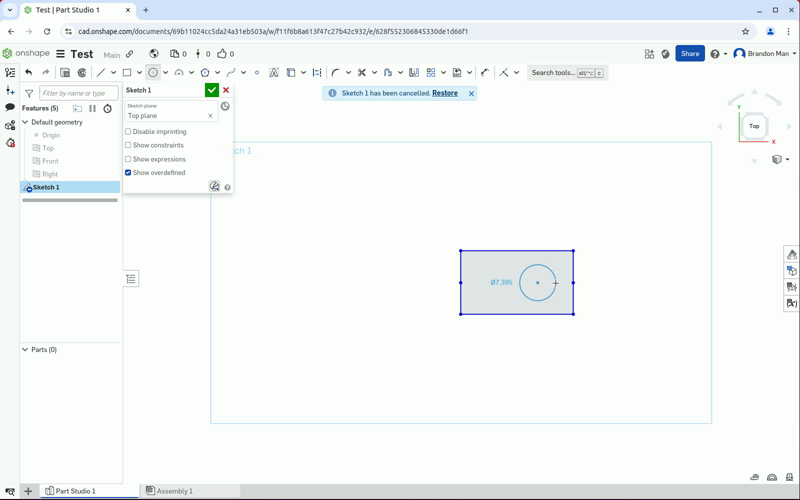
key(esc)
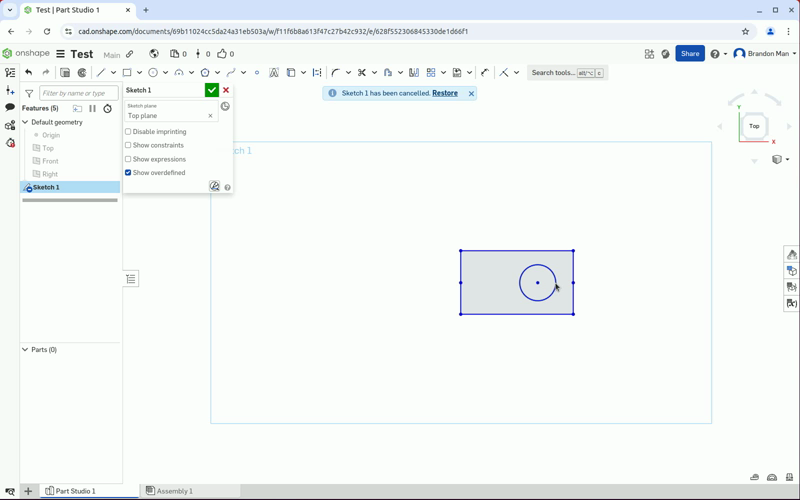
mouse_move(490, 269)
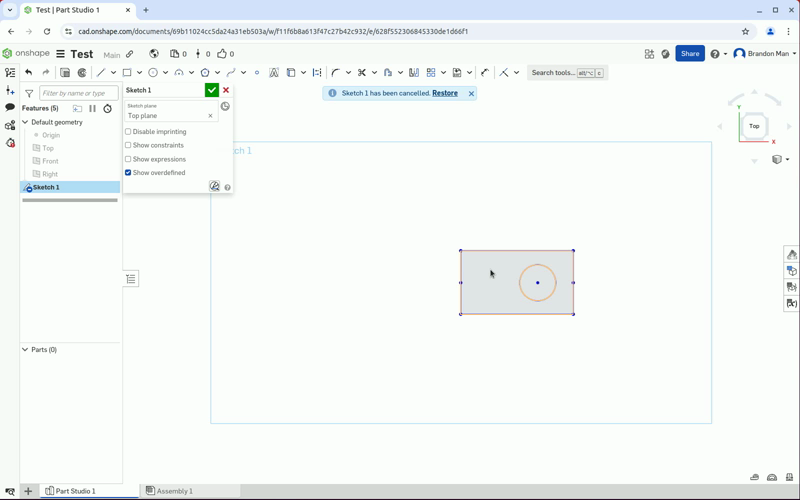
click(490, 269)
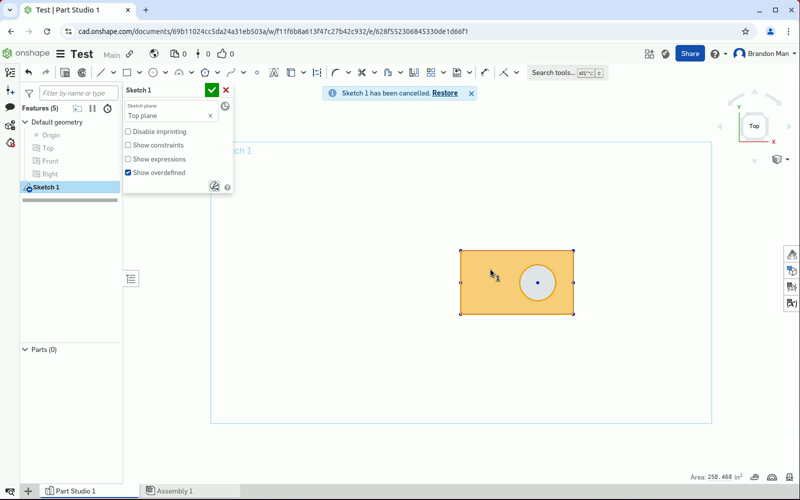
mouse_move(73, 352)
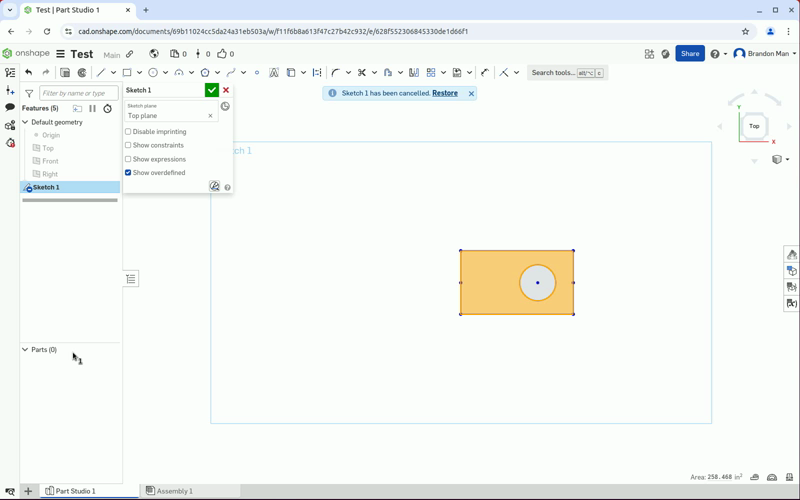
key(shift+y)
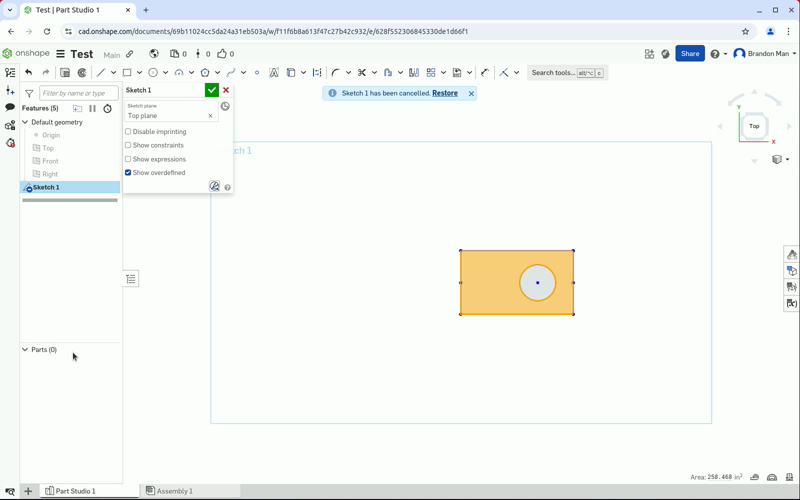
key(shift+e)
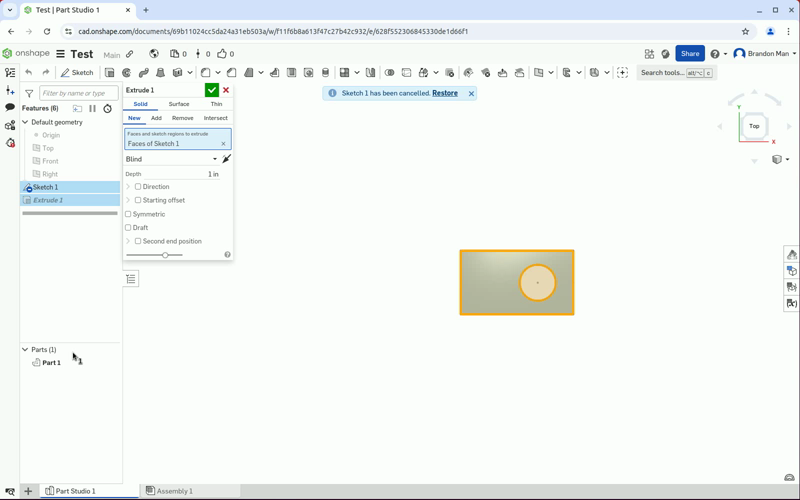
mouse_move(143, 106)
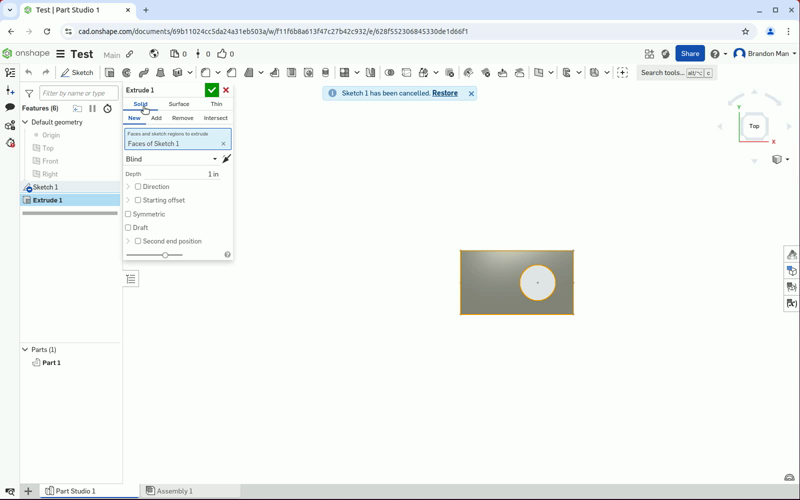
click(143, 106)
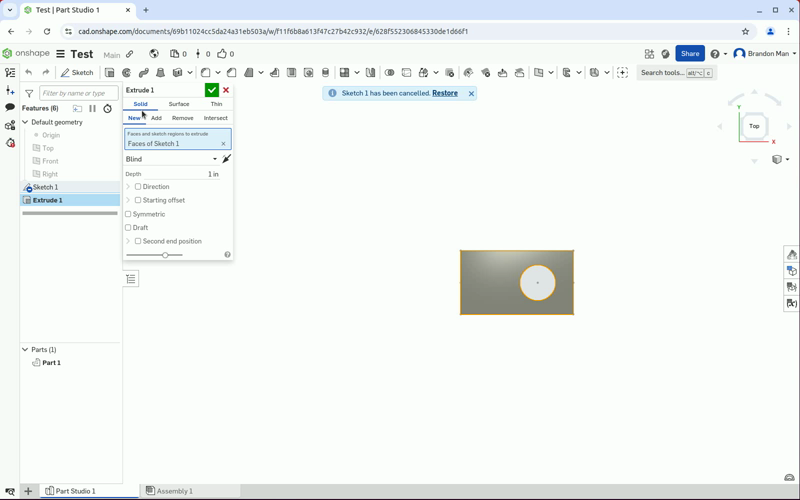
mouse_move(137, 120)
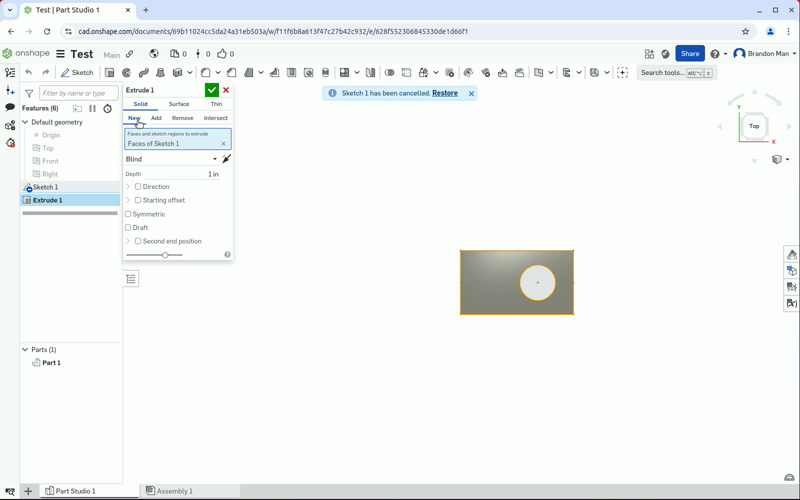
click(137, 120)
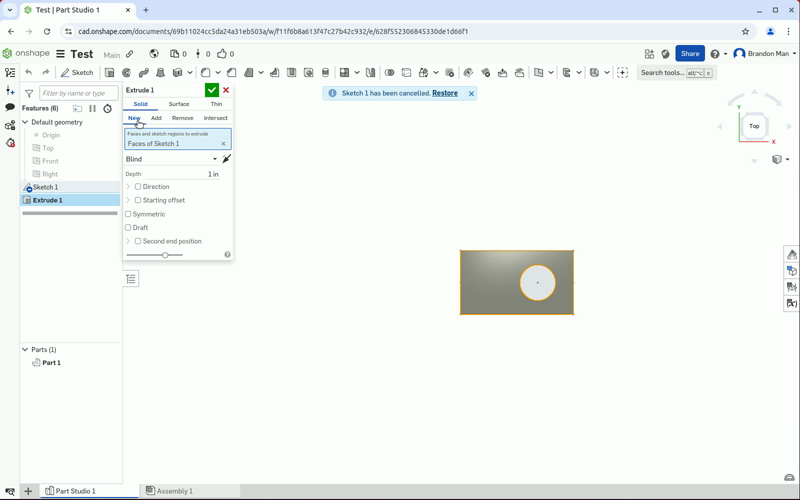
key(tab, 4)
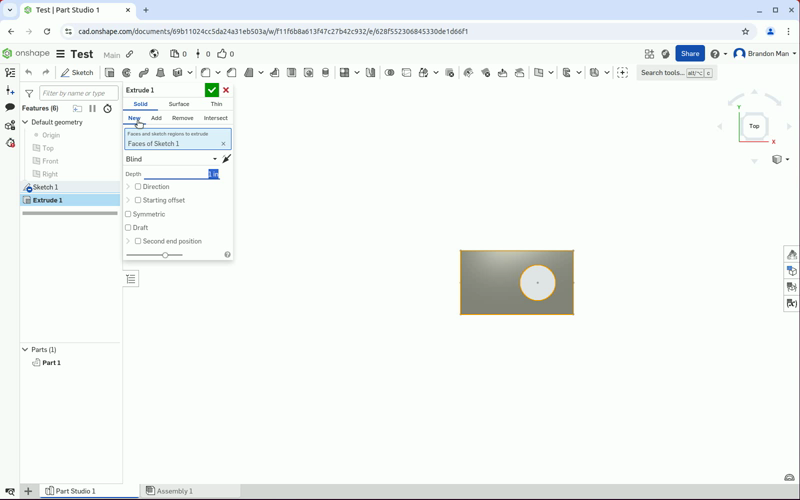
text(1.926)
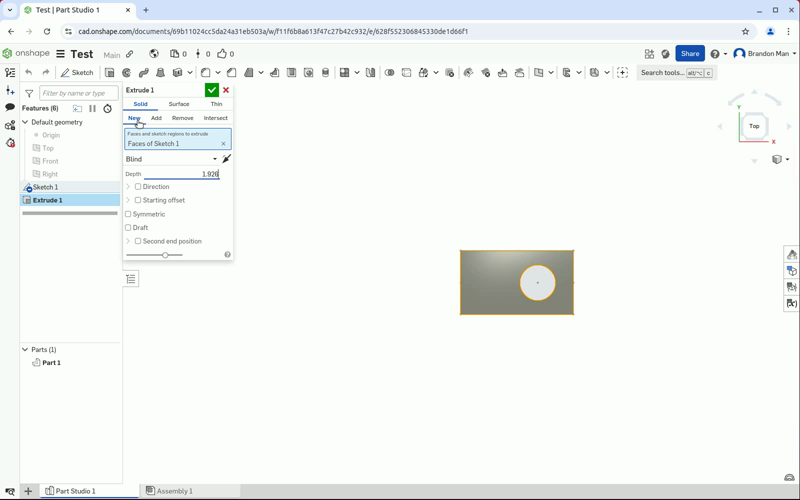
key(enter)
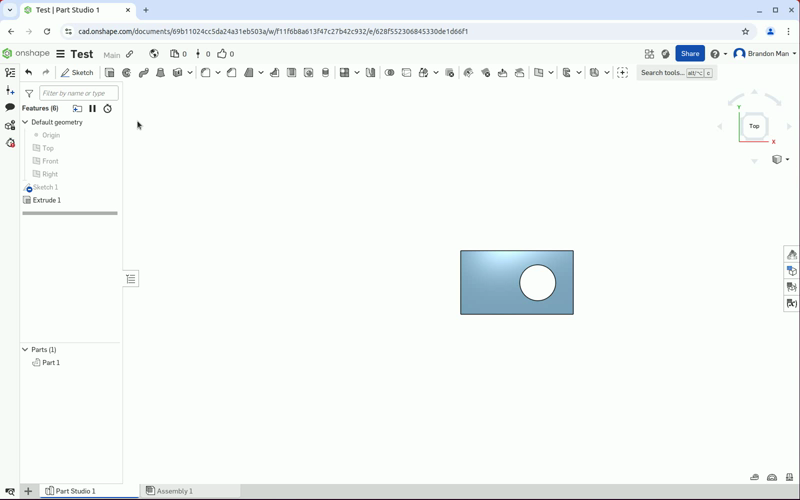
key(shift+h)
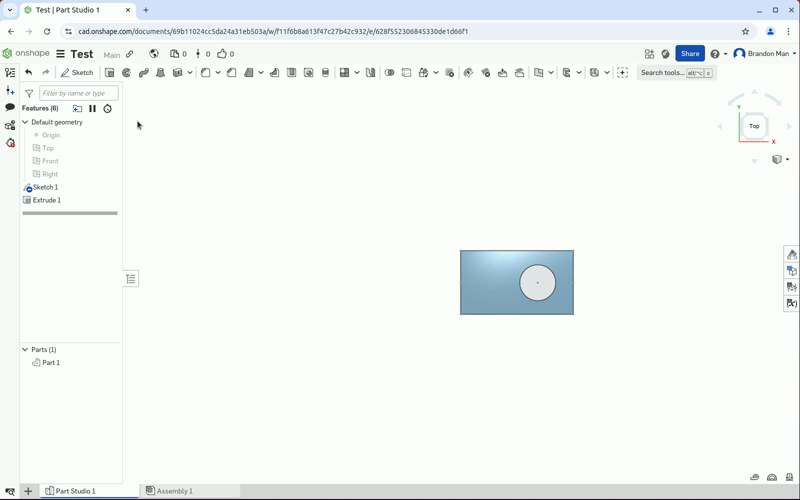
key(shift+h)
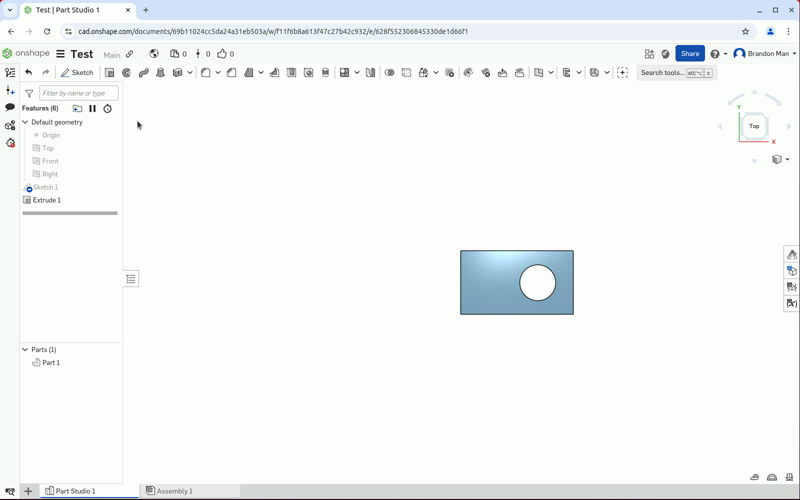
mouse_move(73, 189)
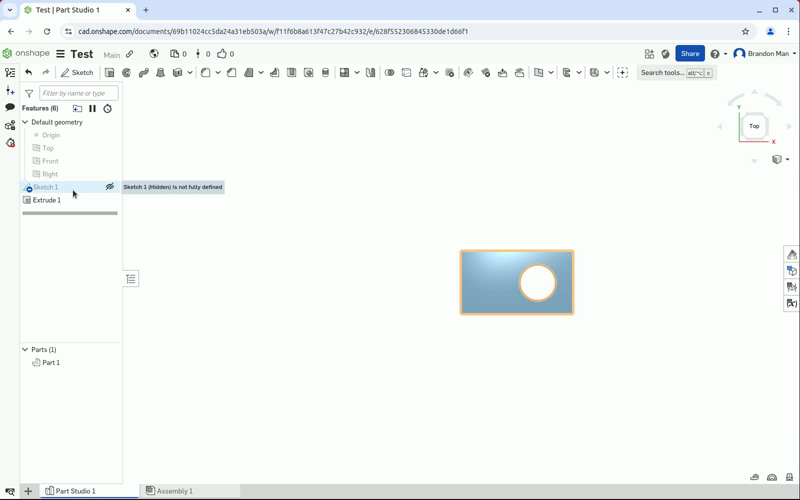
click(73, 189)
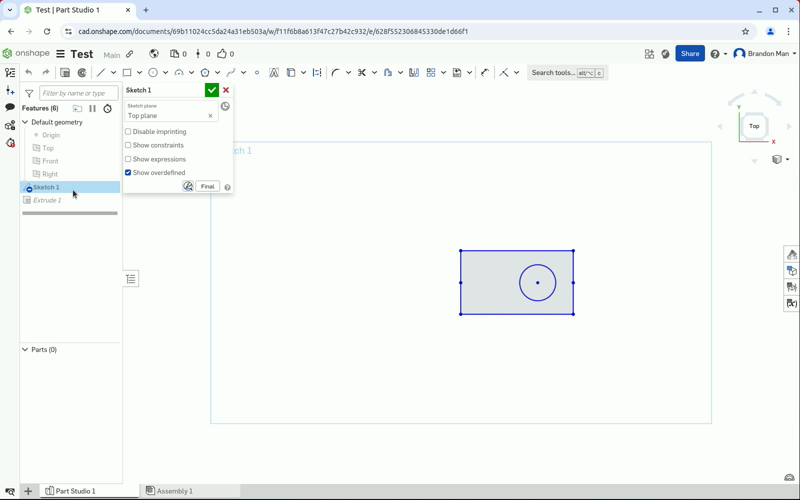
mouse_move(229, 92)
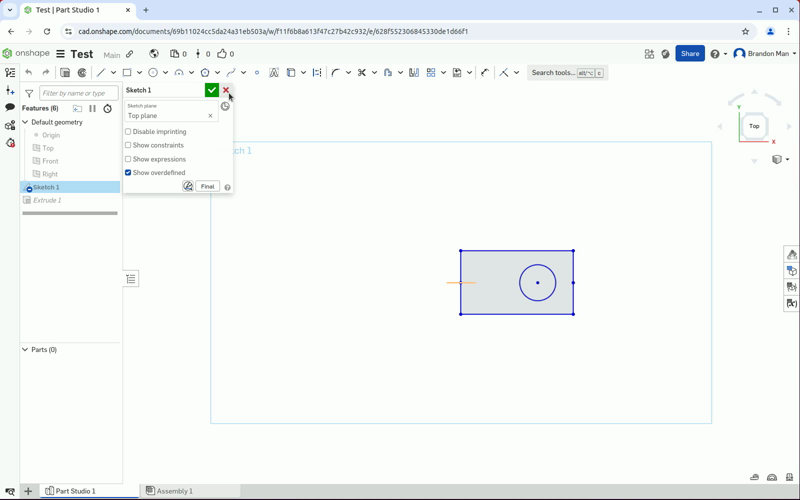
click(229, 92)
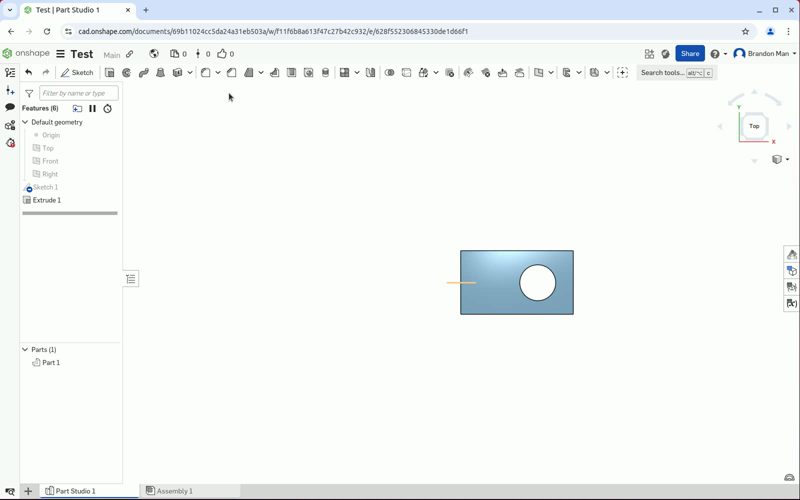
mouse_move(541, 75)
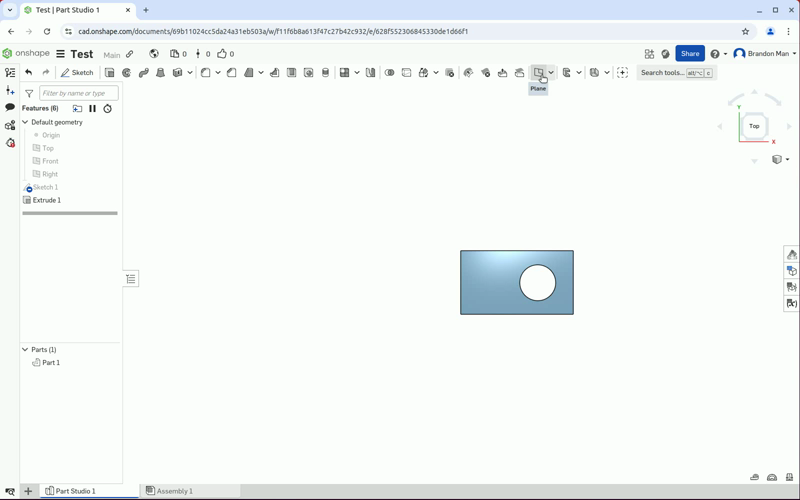
click(541, 75)
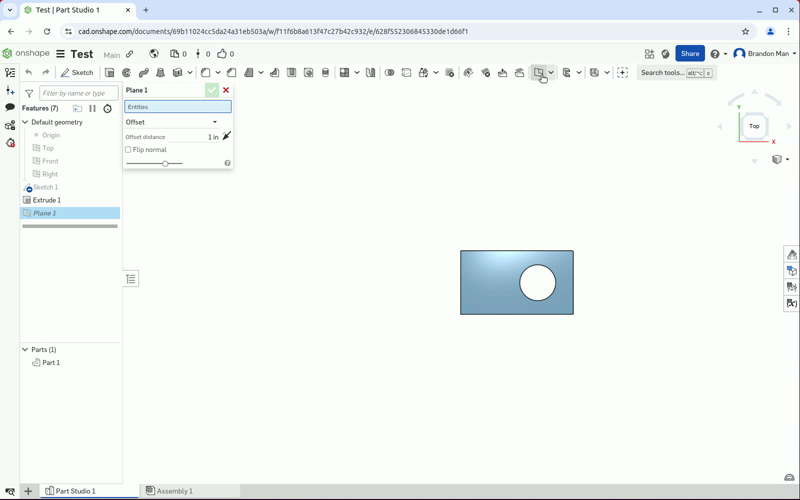
mouse_move(73, 150)
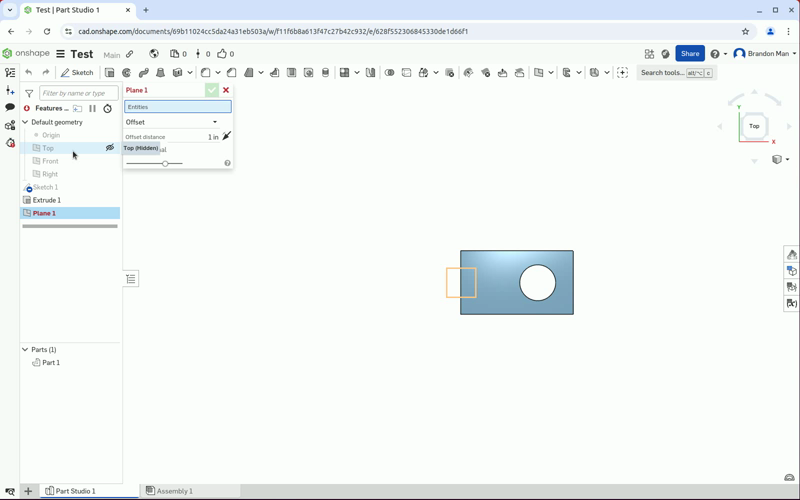
click(73, 150)
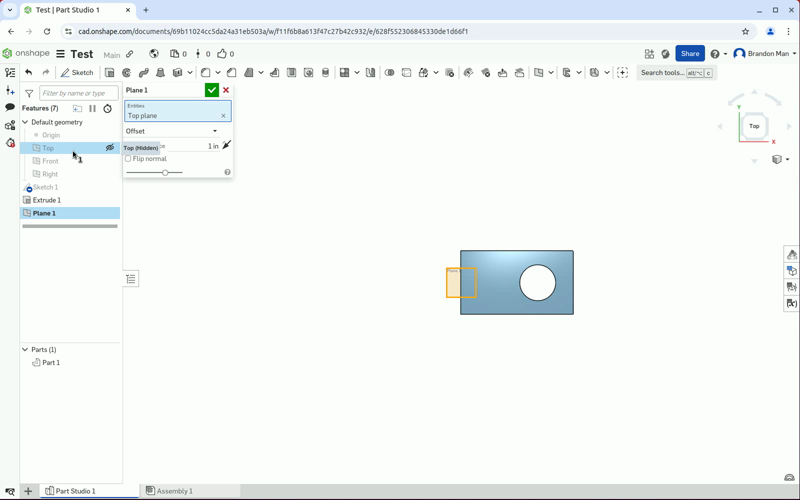
key(tab, 2)
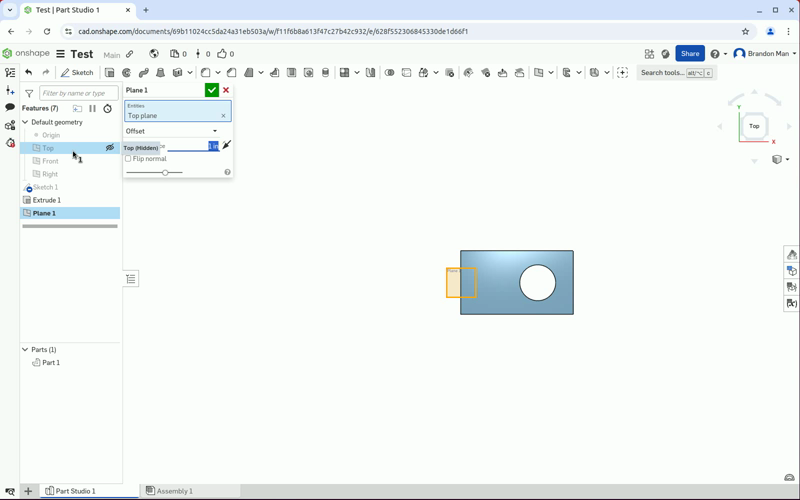
text(1.91)
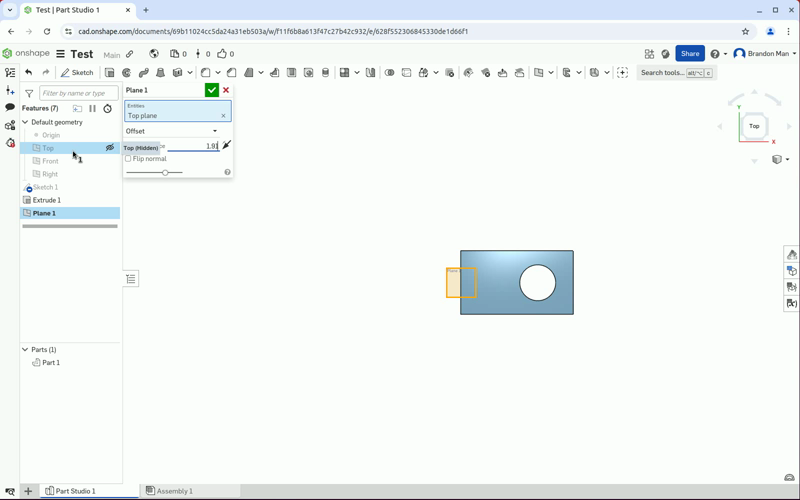
key(enter, 2)
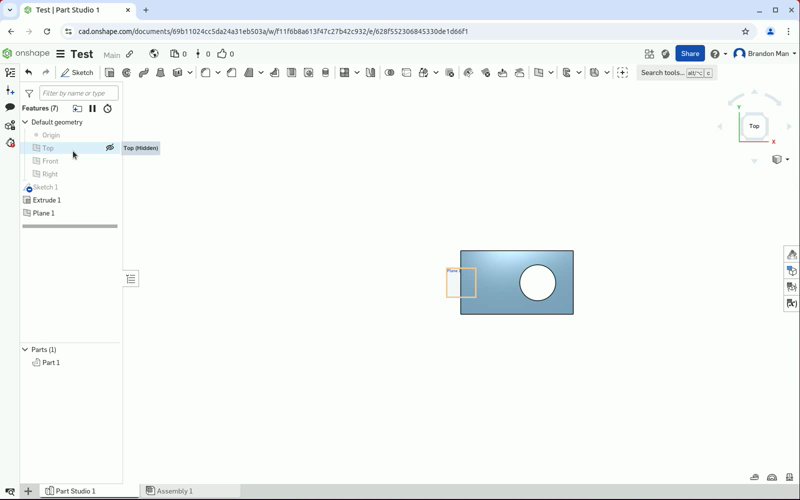
key(shift+s)
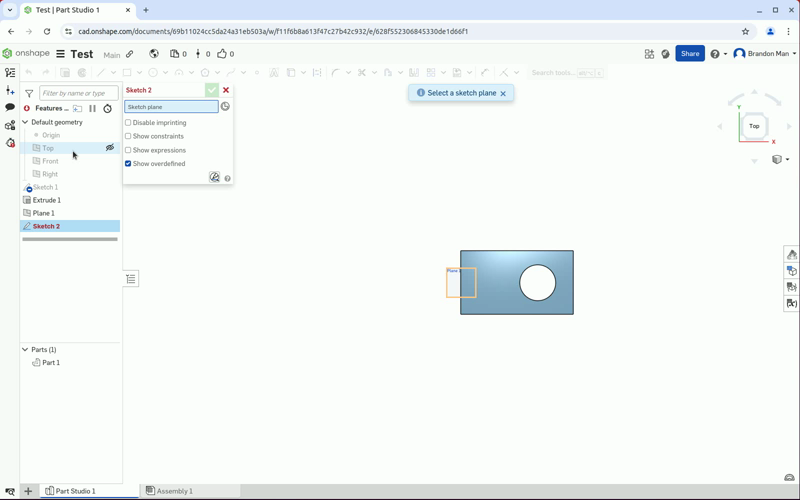
mouse_move(73, 215)
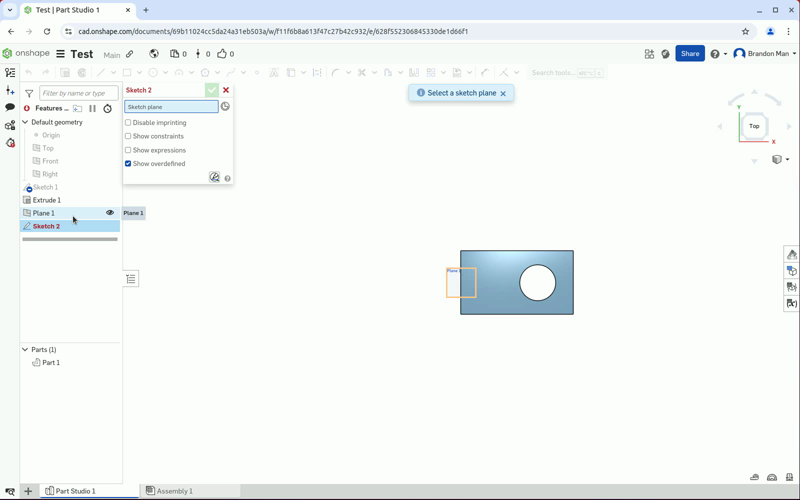
click(73, 215)
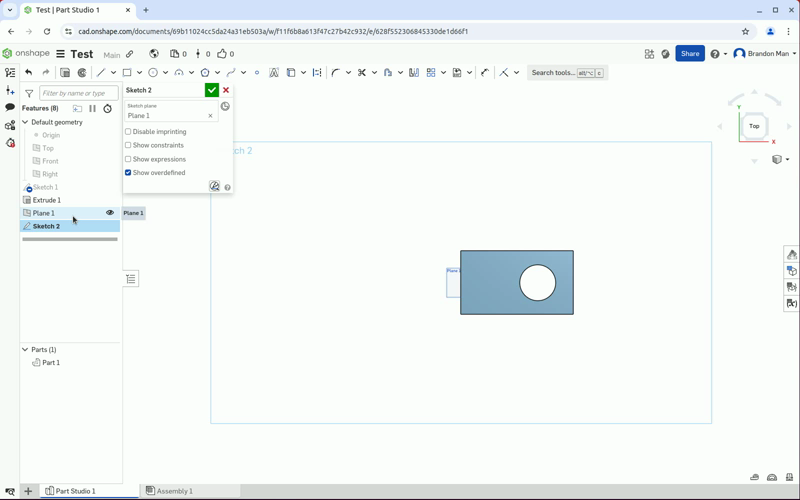
mouse_move(73, 352)
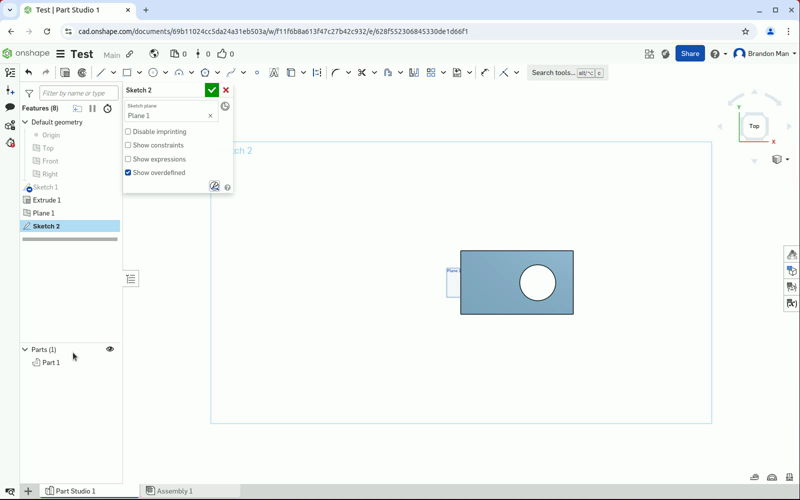
key(y)
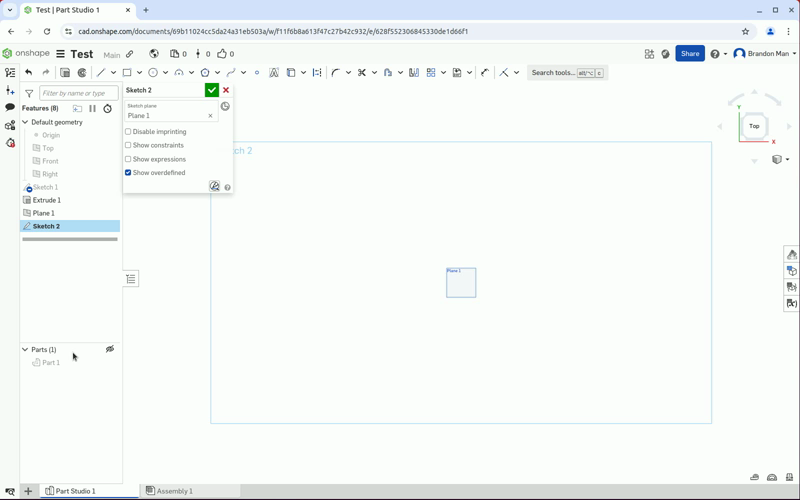
key(l)
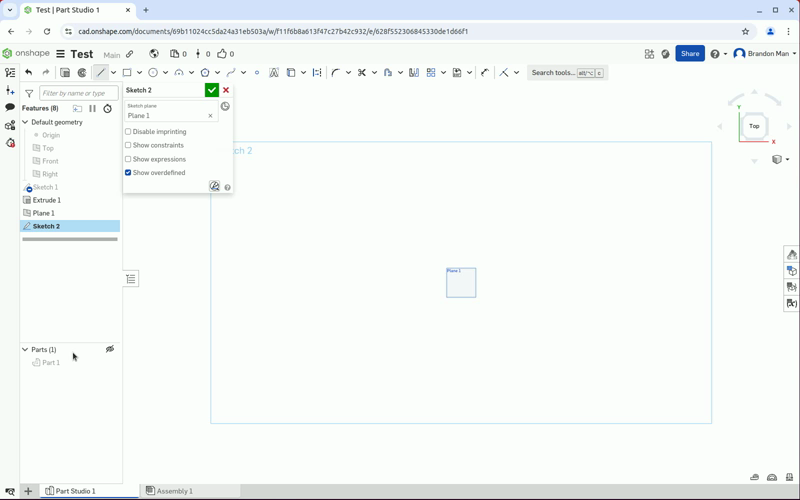
key_down(shift)
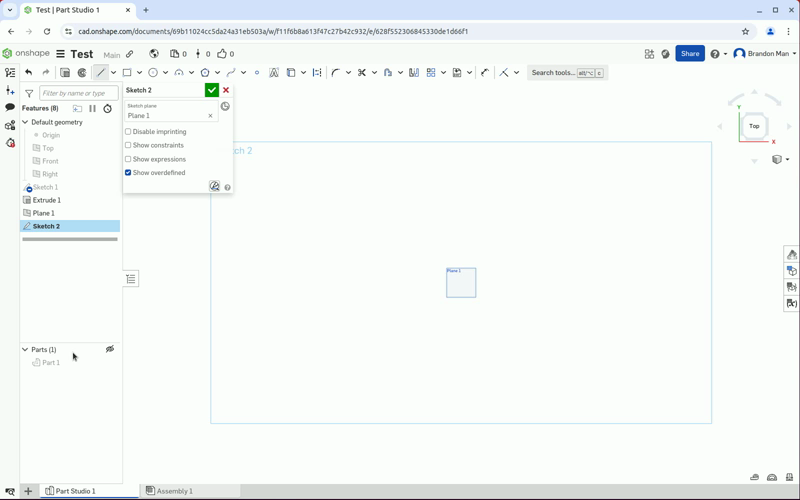
mouse_move(460, 314)
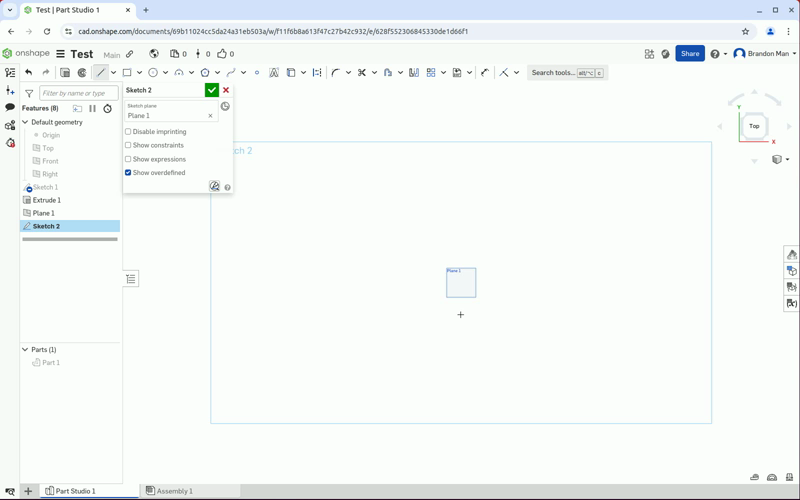
click(460, 314)
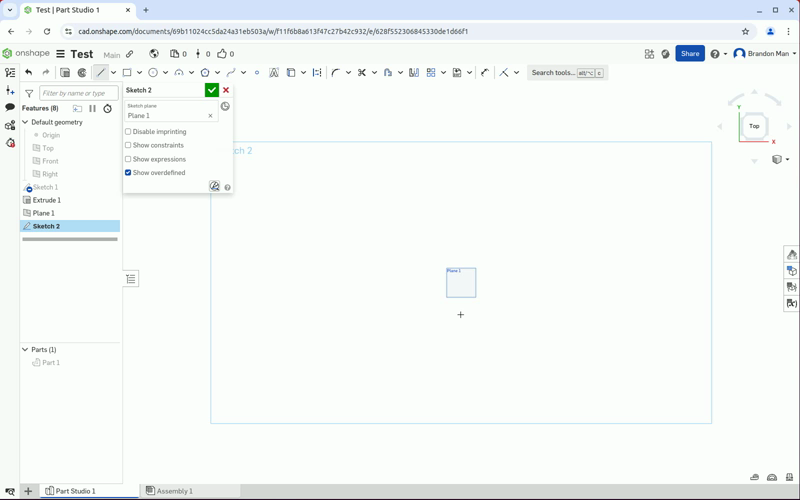
key_up(shift)
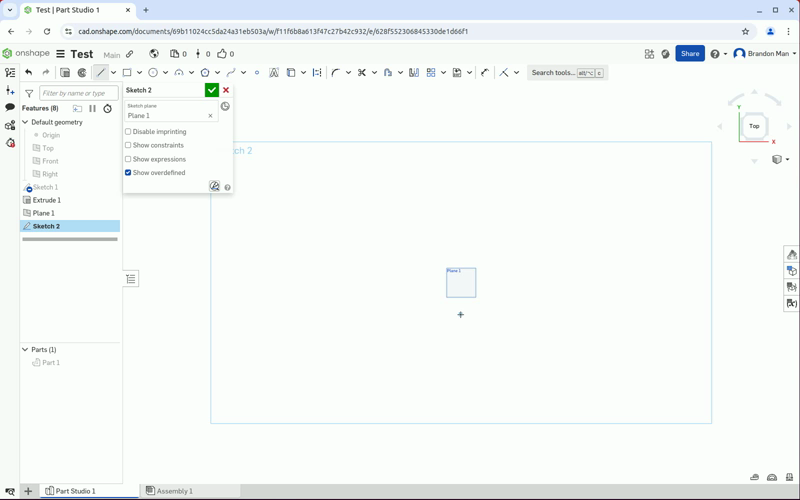
key_down(shift)
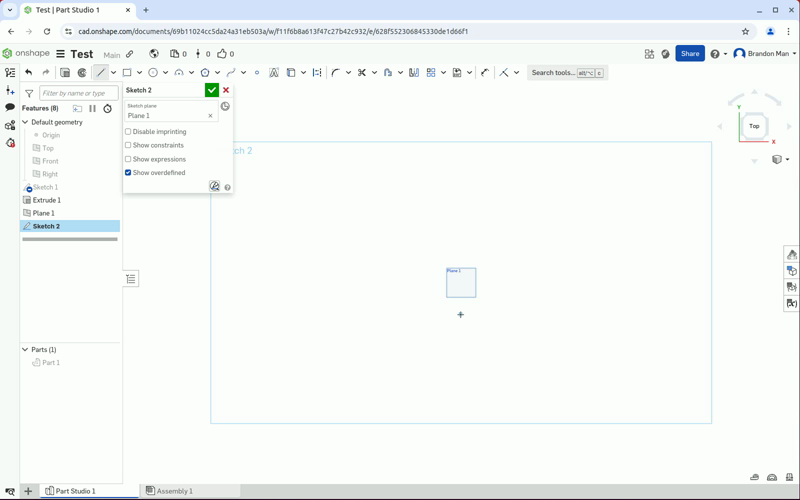
mouse_move(490, 314)
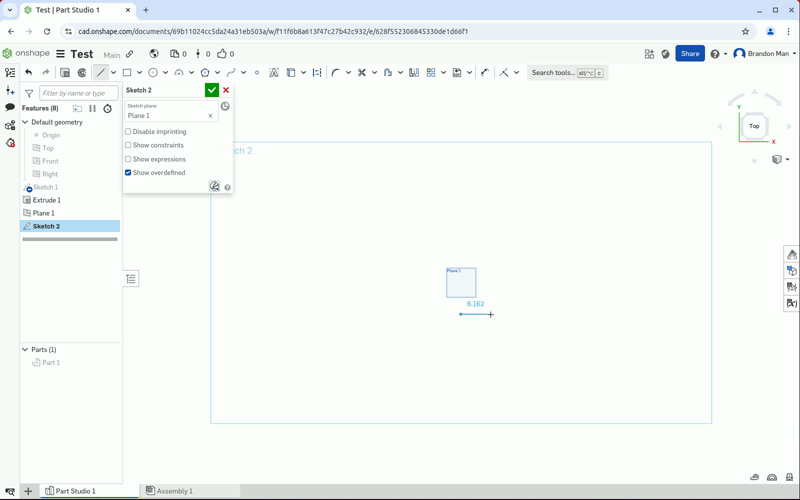
mouse_move(470, 314)
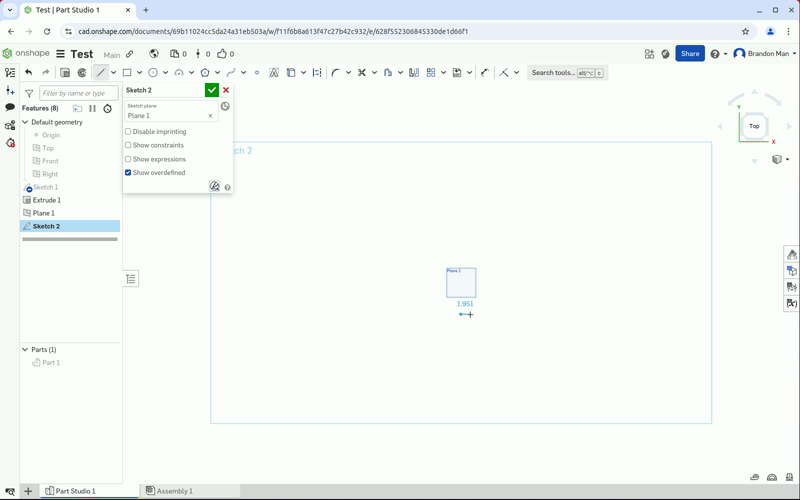
click(470, 314)
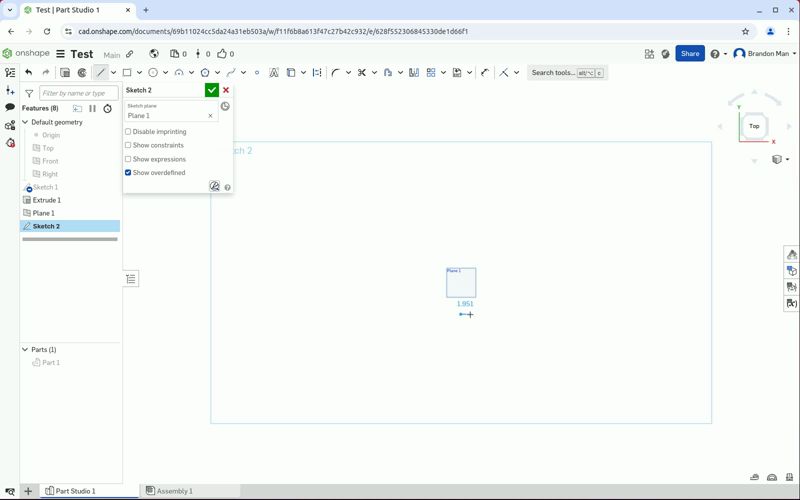
key_up(shift)
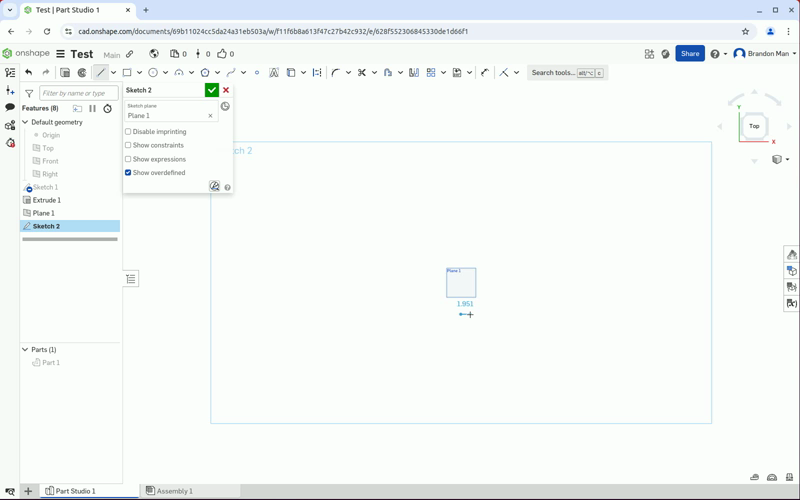
key_down(shift)
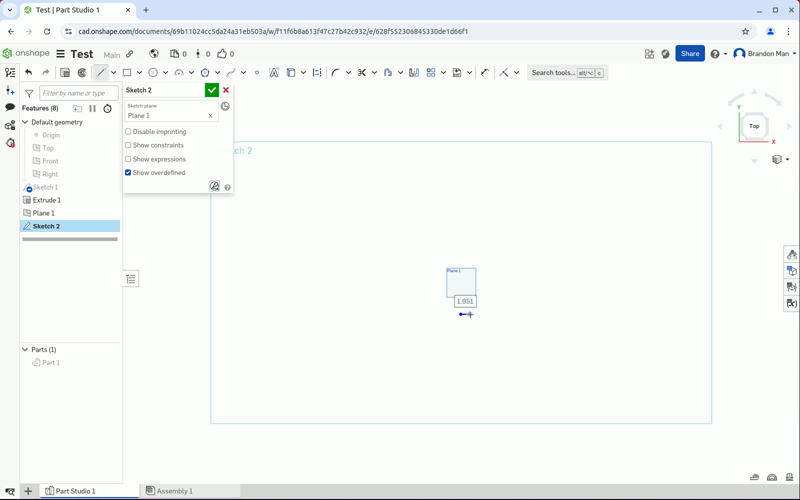
mouse_move(470, 249)
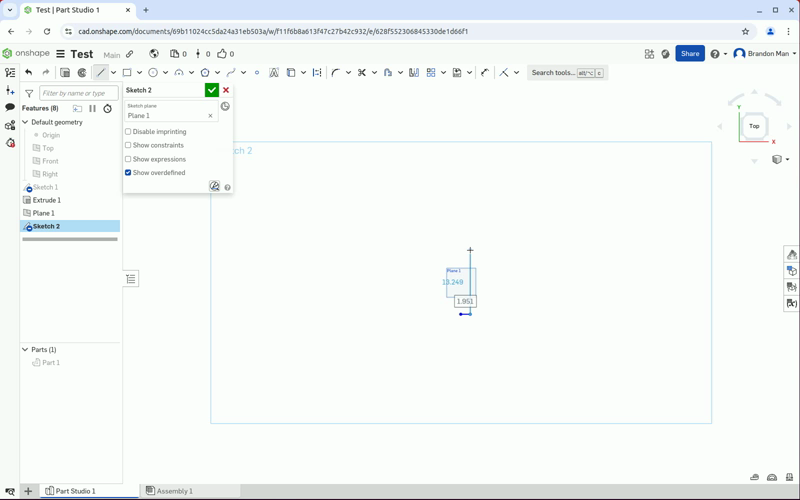
click(470, 249)
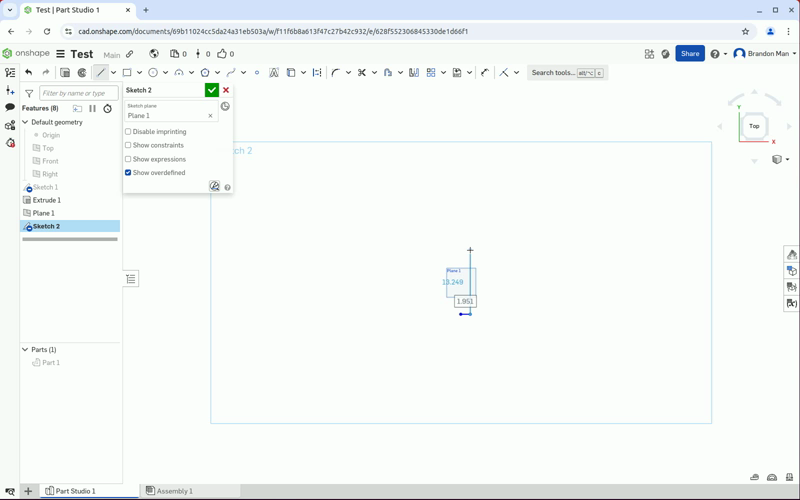
key_up(shift)
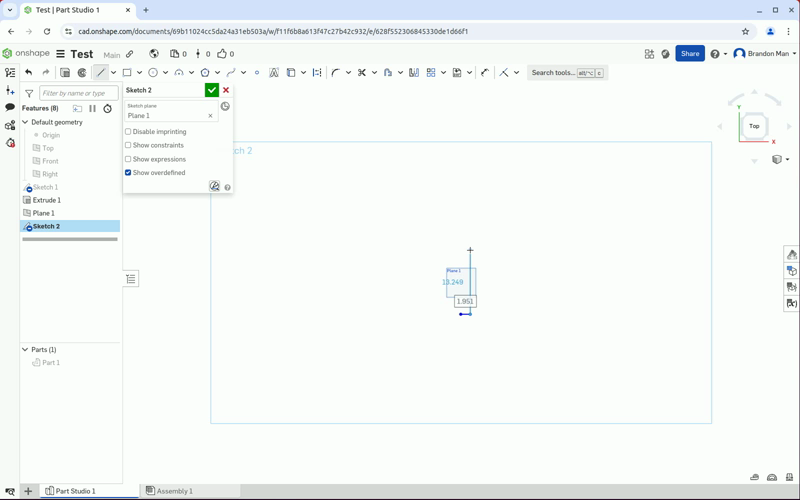
key_down(shift)
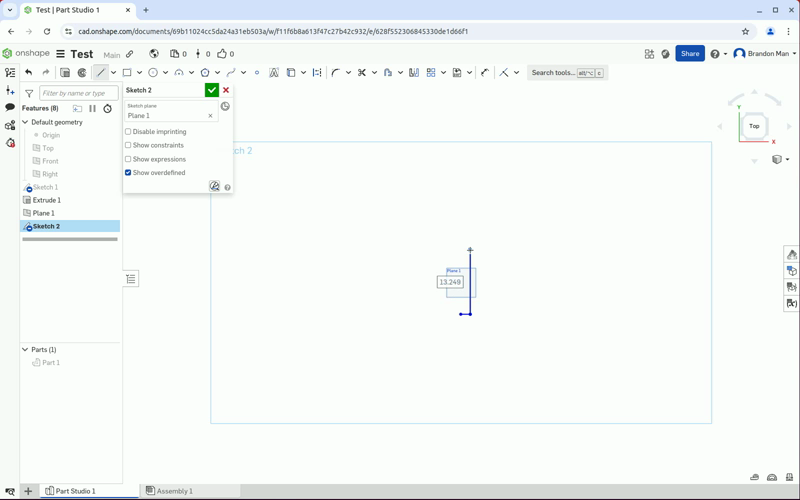
mouse_move(500, 249)
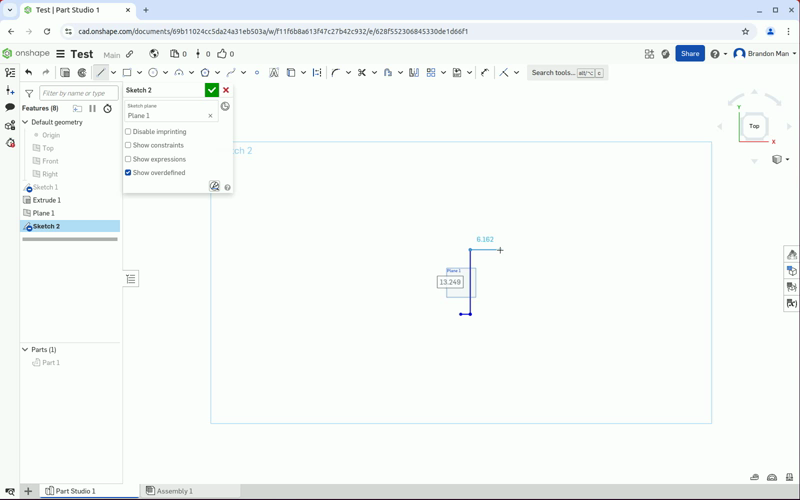
mouse_move(460, 249)
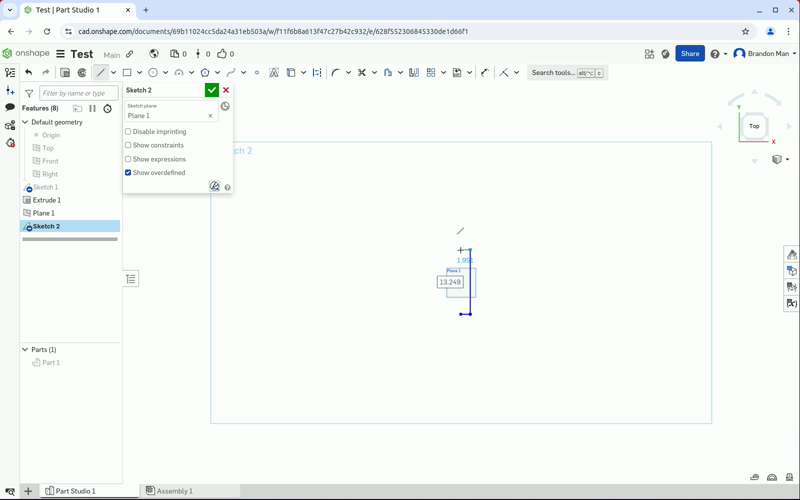
click(460, 249)
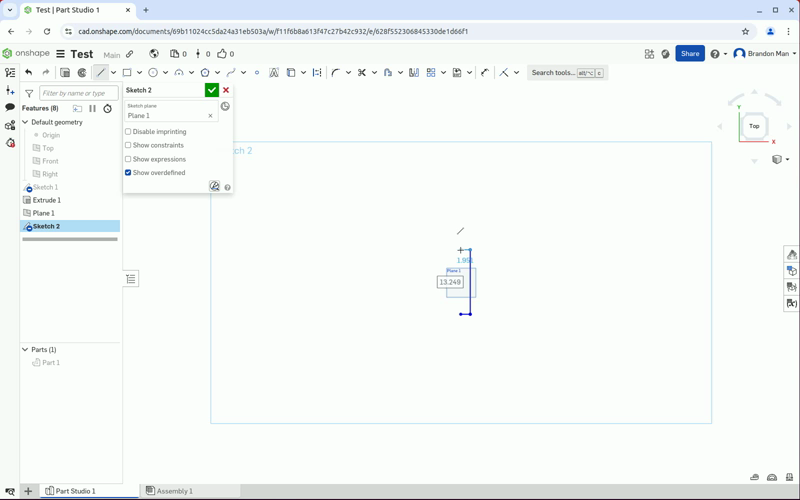
key_up(shift)
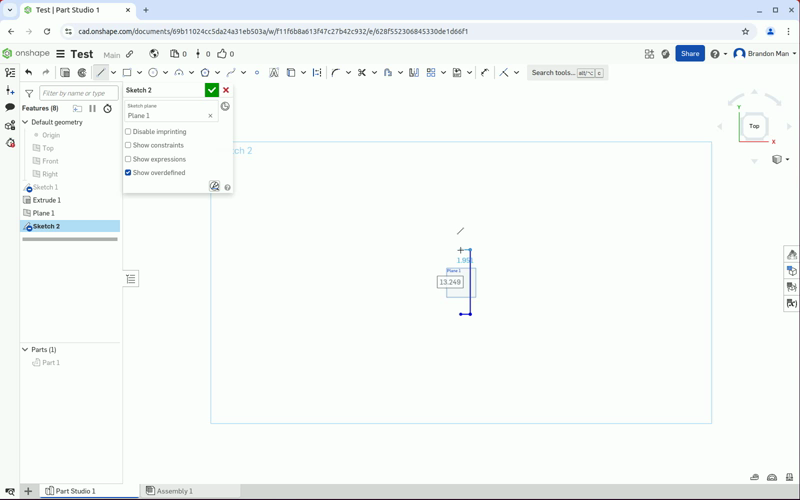
key_down(shift)
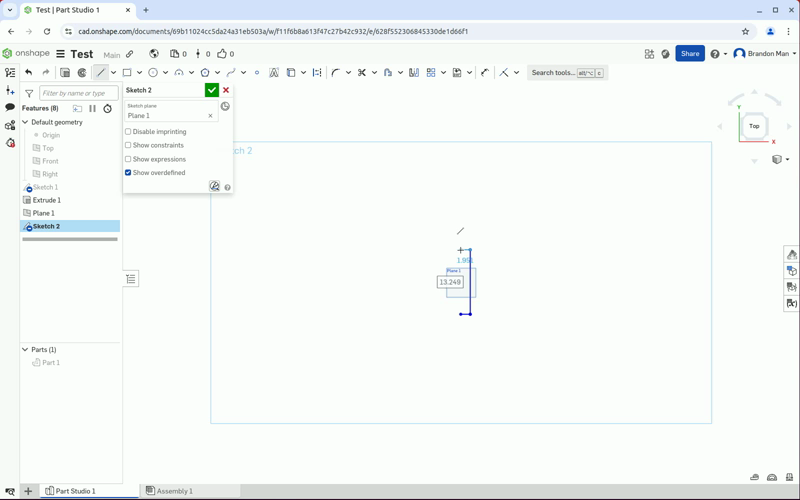
mouse_move(460, 314)
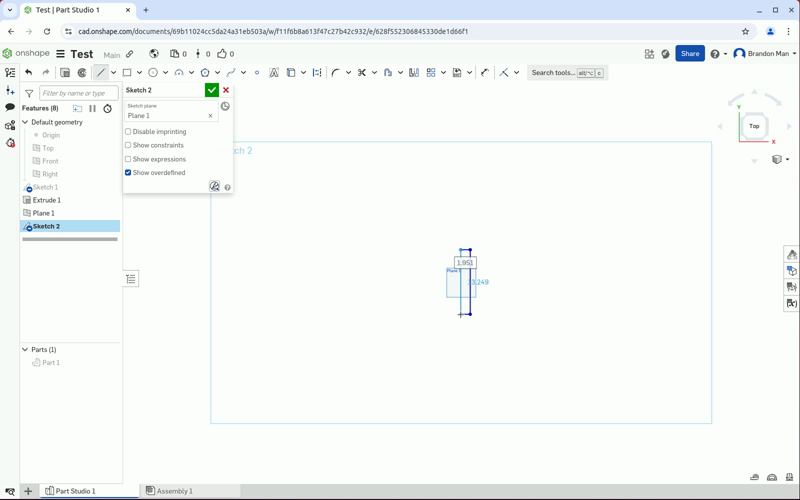
key_up(shift)
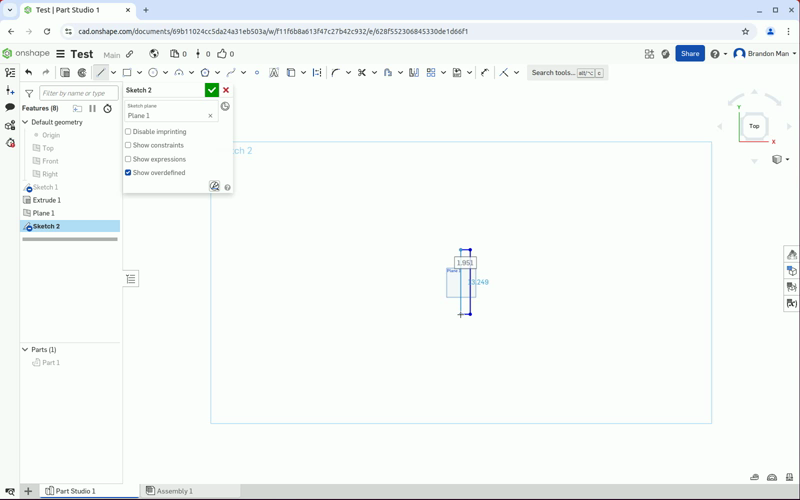
click(460, 314)
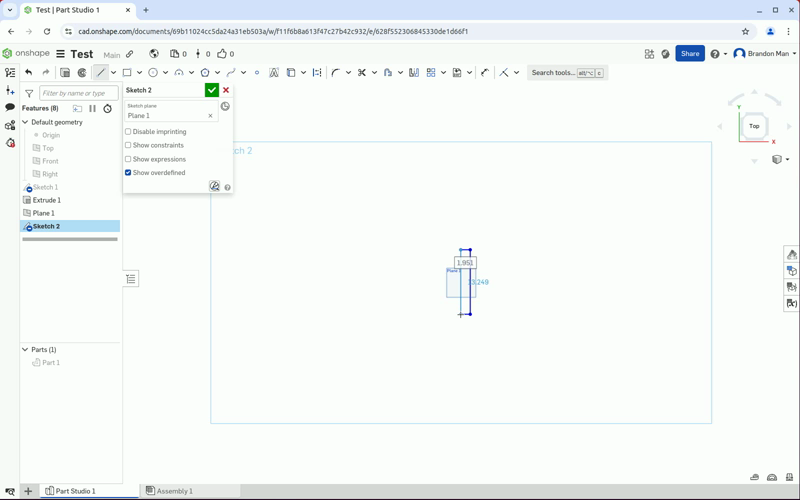
key(esc)
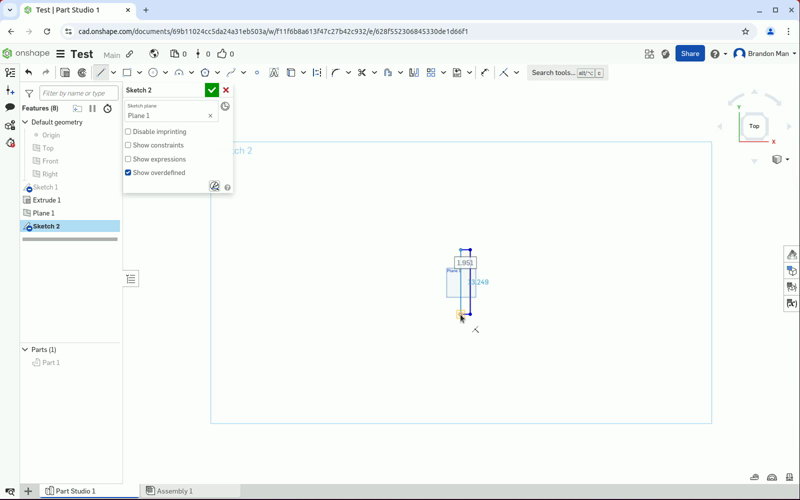
mouse_move(465, 291)
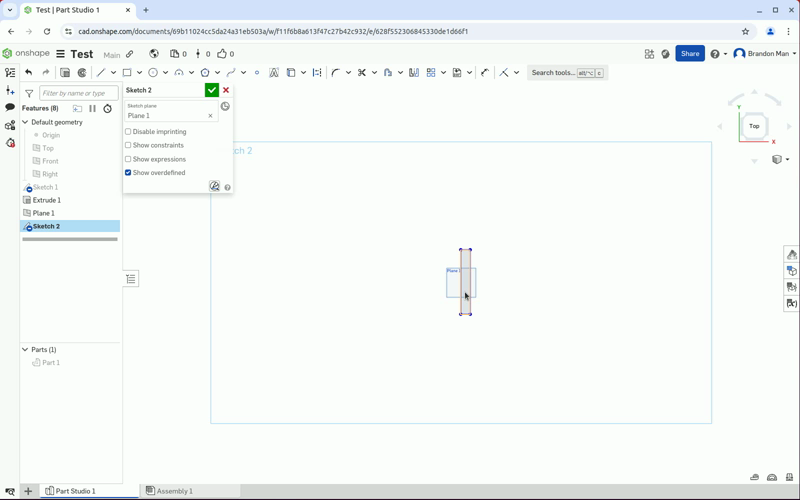
scroll(6)
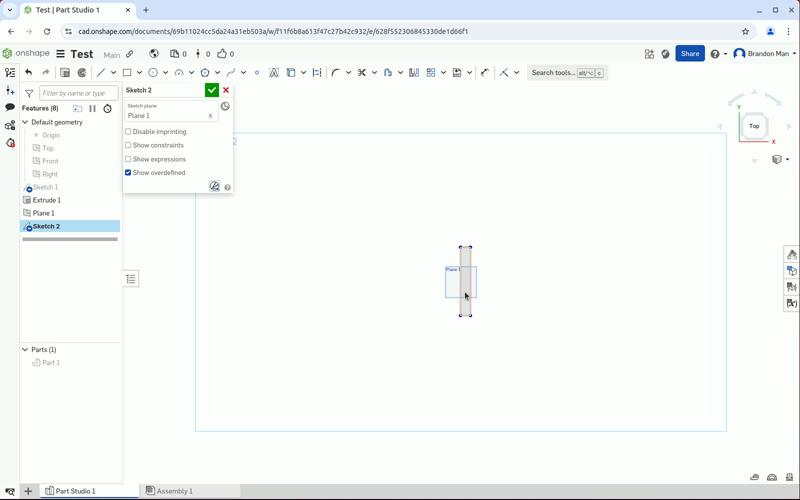
scroll(6)
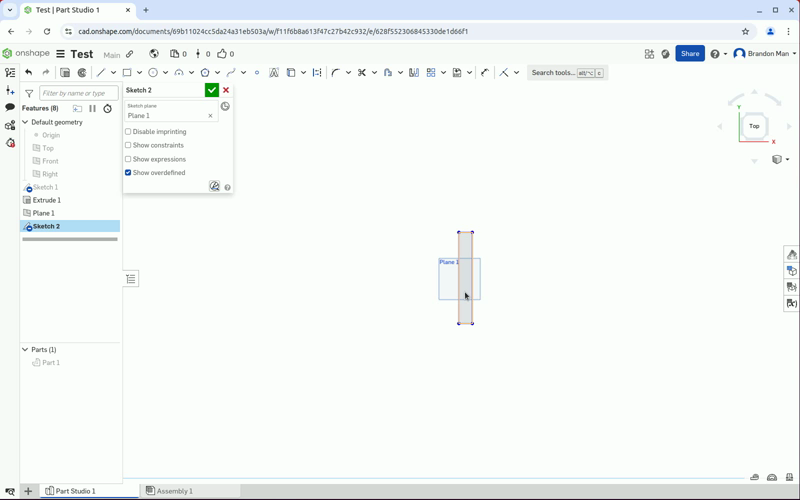
scroll(6)
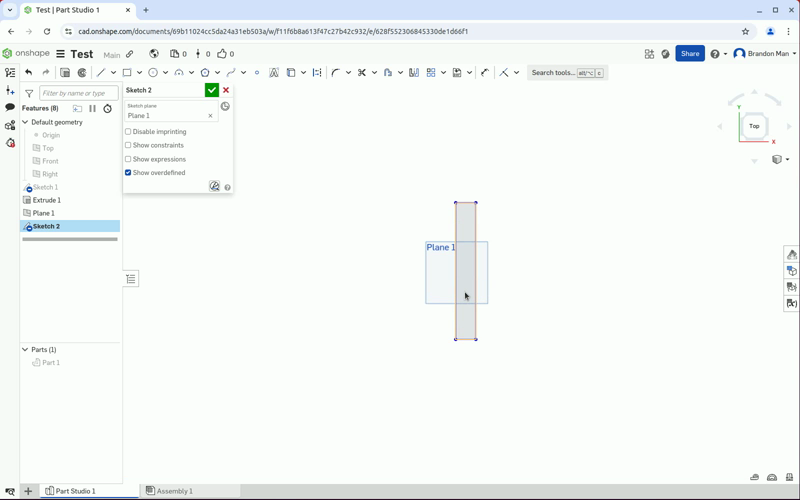
scroll(6)
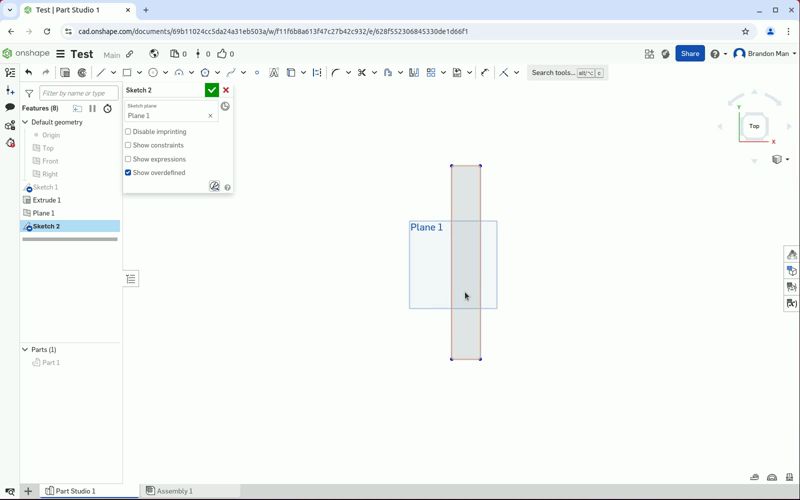
scroll(6)
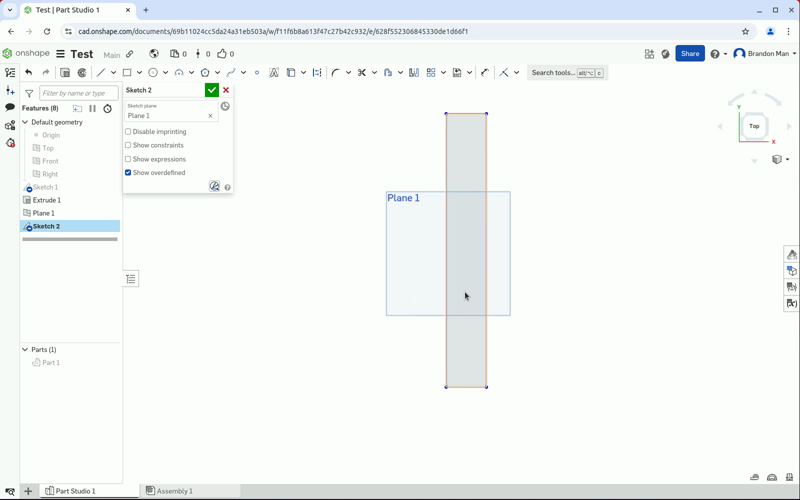
scroll(6)
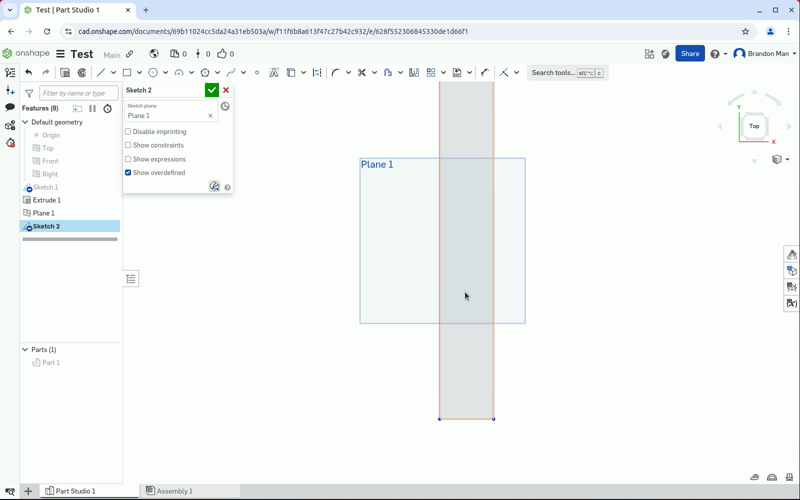
scroll(6)
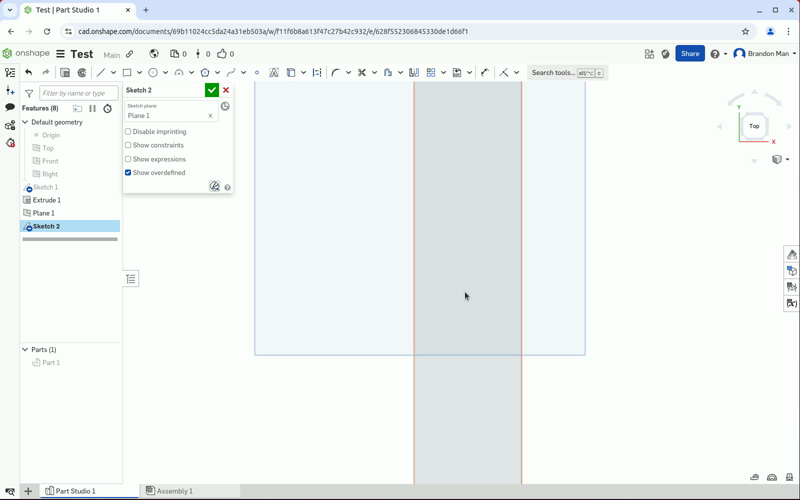
click(465, 291)
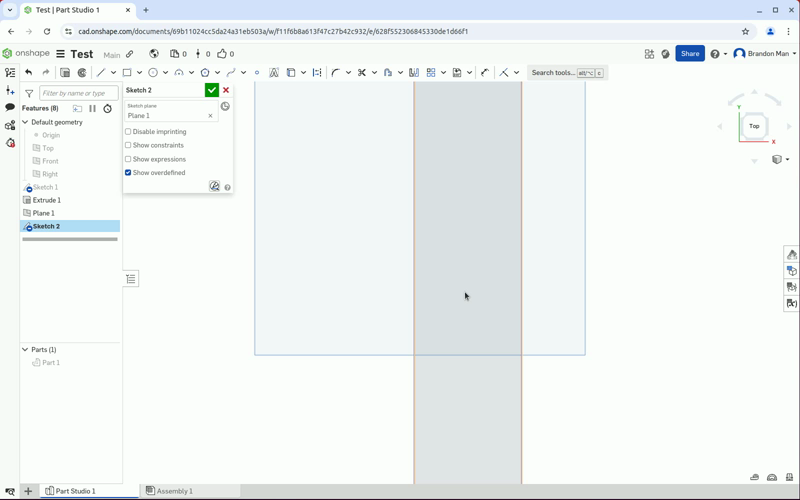
scroll(-6)
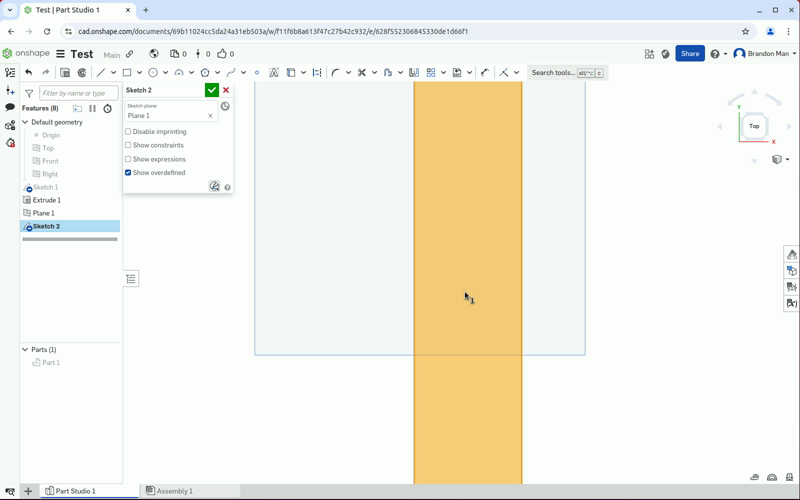
scroll(-6)
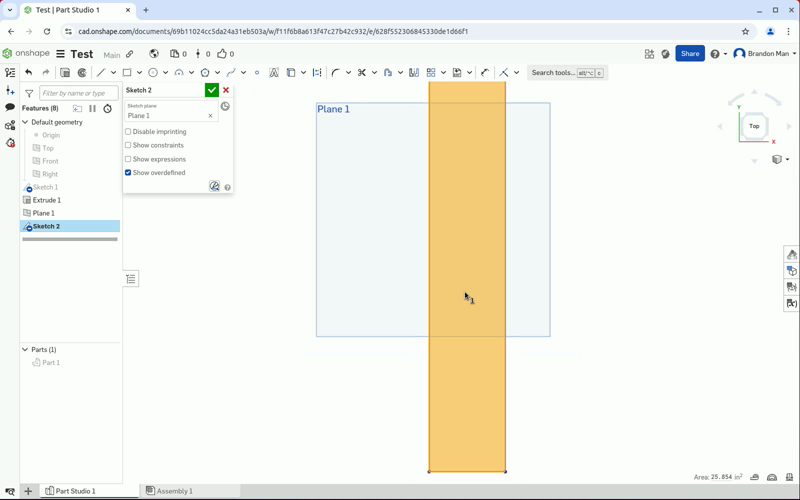
scroll(-6)
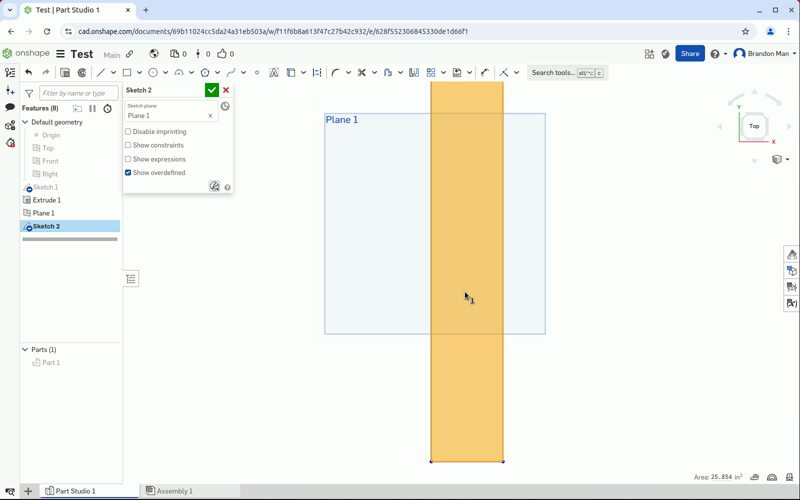
scroll(-6)
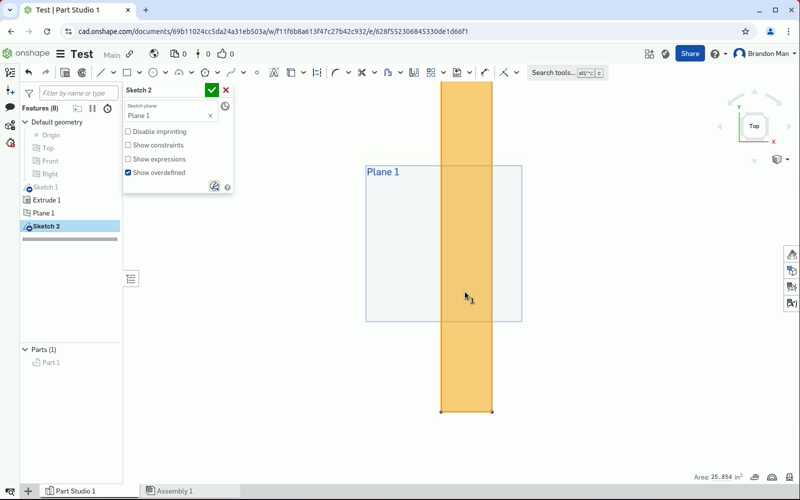
scroll(-6)
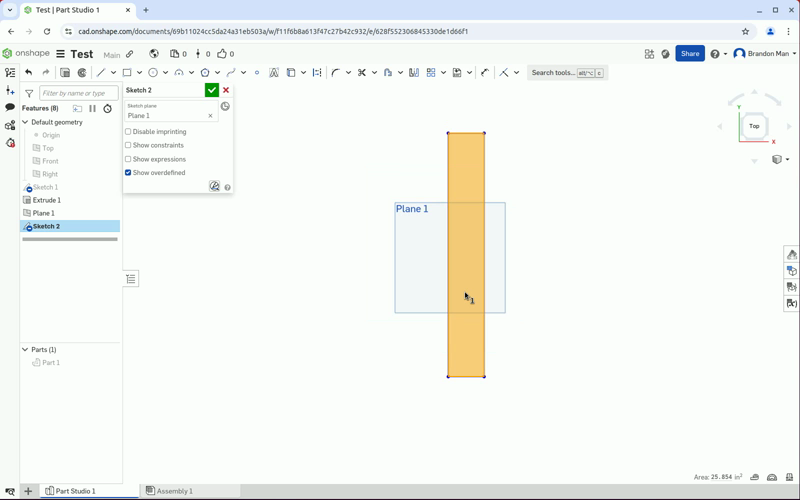
scroll(-6)
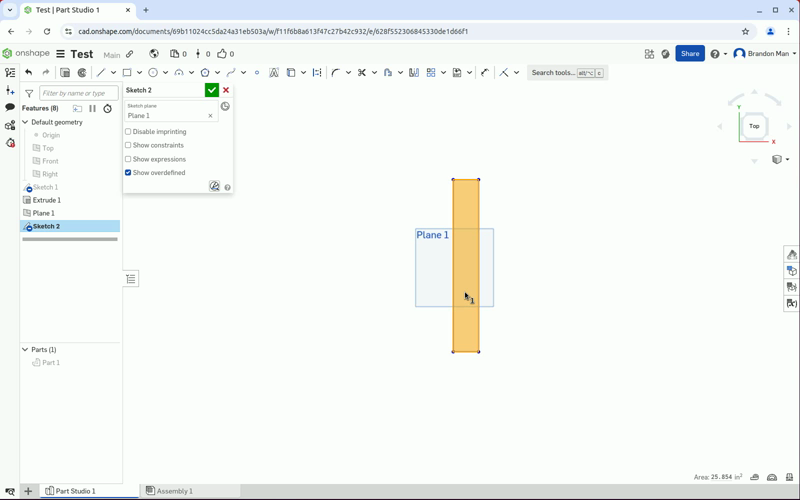
scroll(-6)
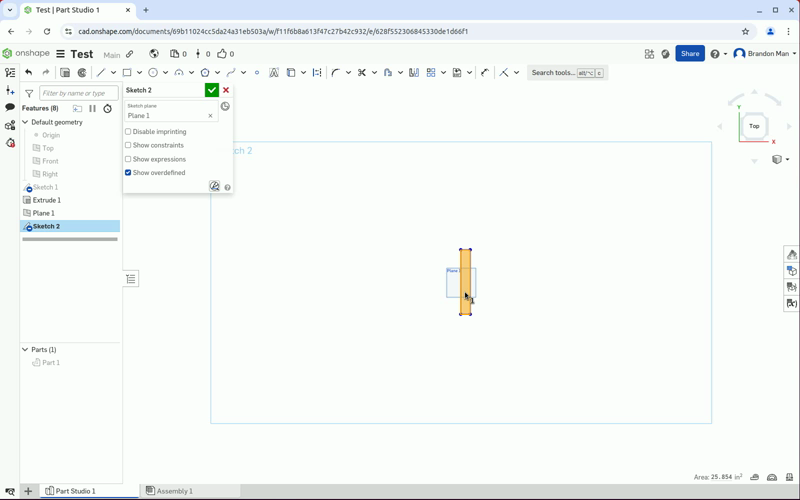
mouse_move(73, 352)
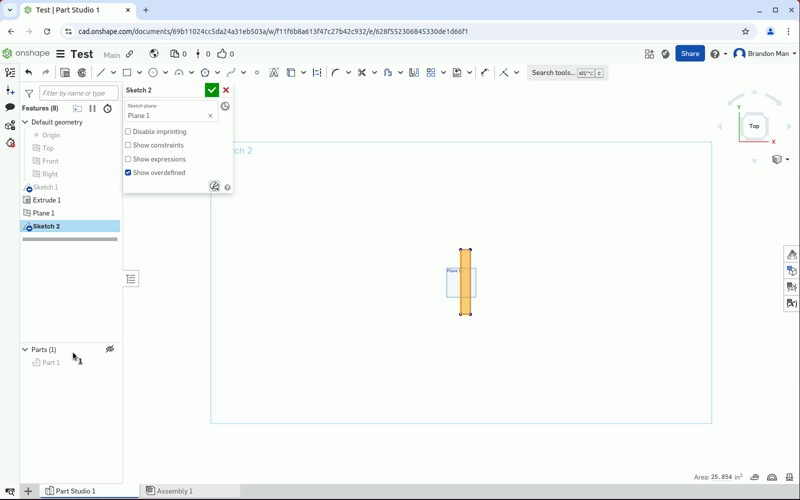
key(shift+y)
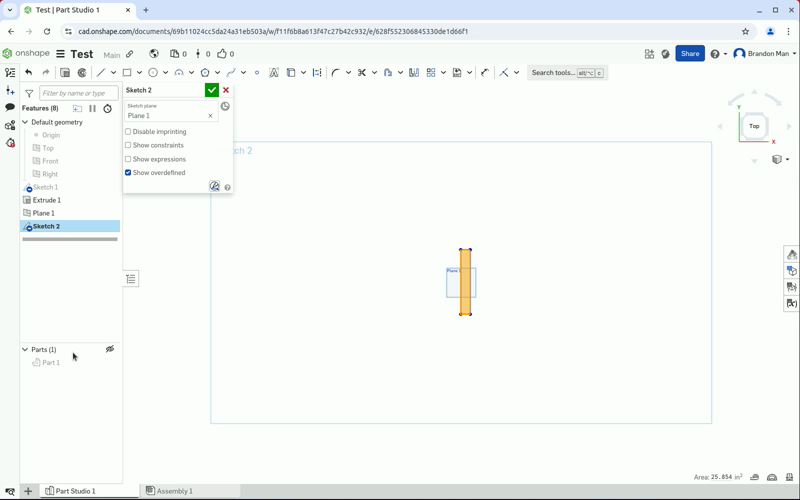
key(shift+e)
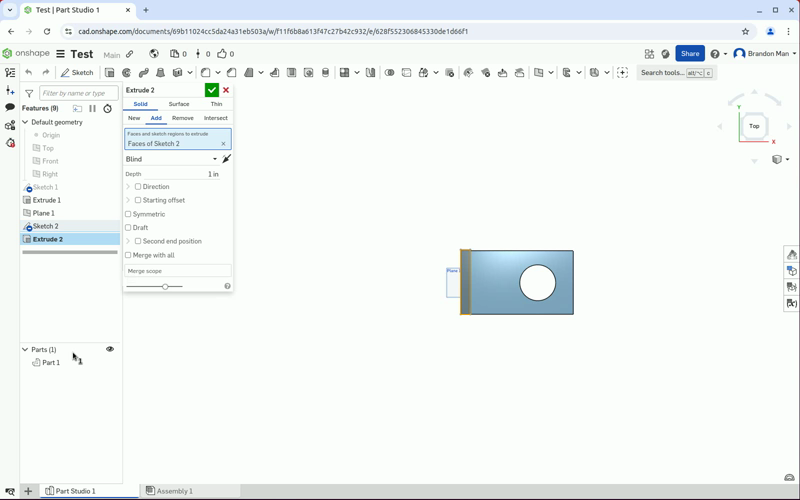
mouse_move(143, 106)
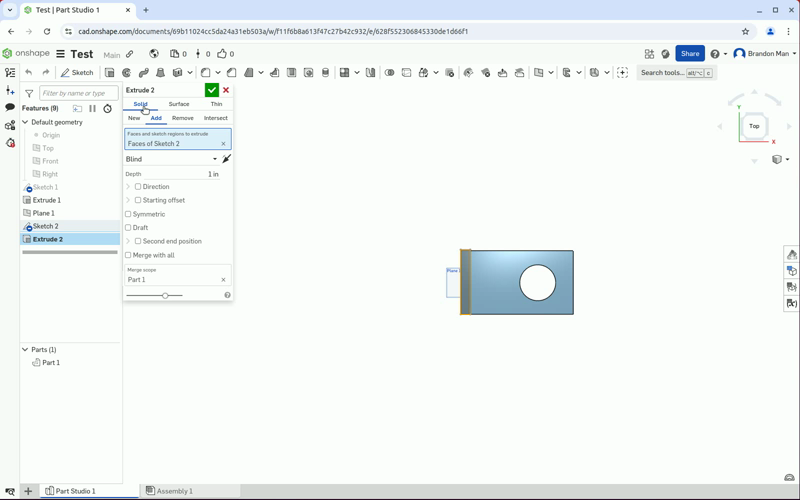
click(143, 106)
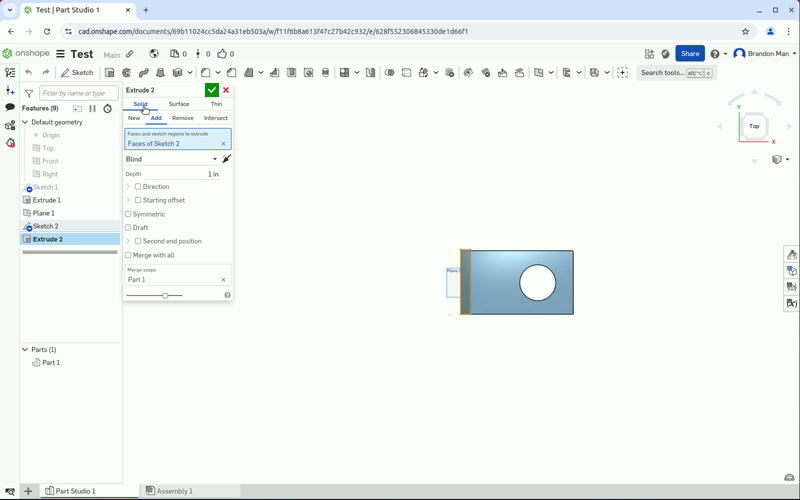
mouse_move(137, 120)
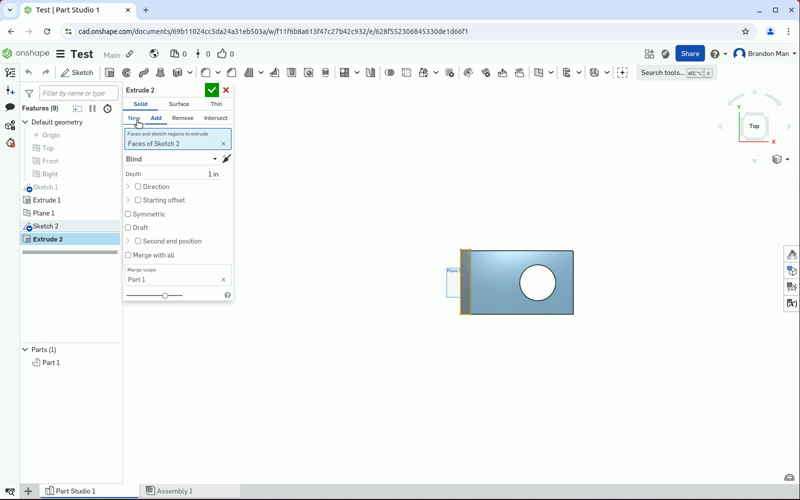
click(137, 120)
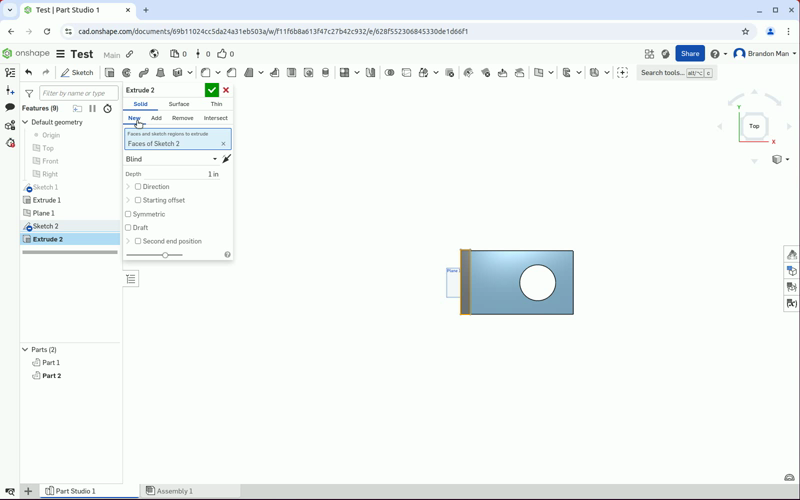
key(tab, 4)
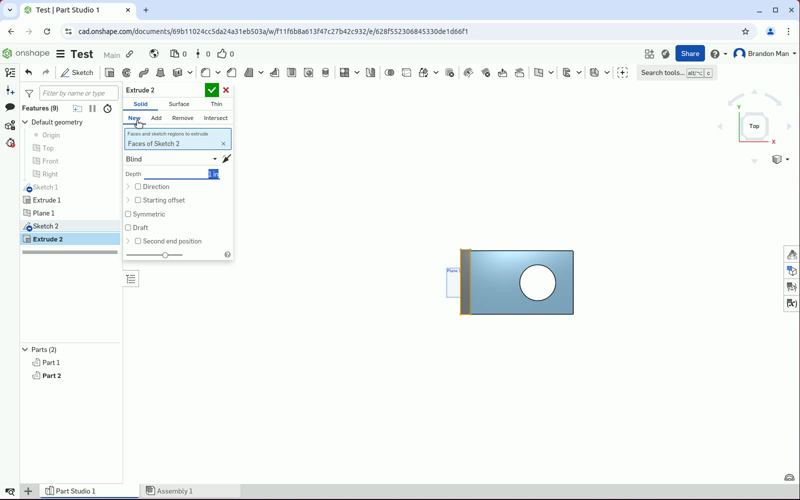
text(13.239)
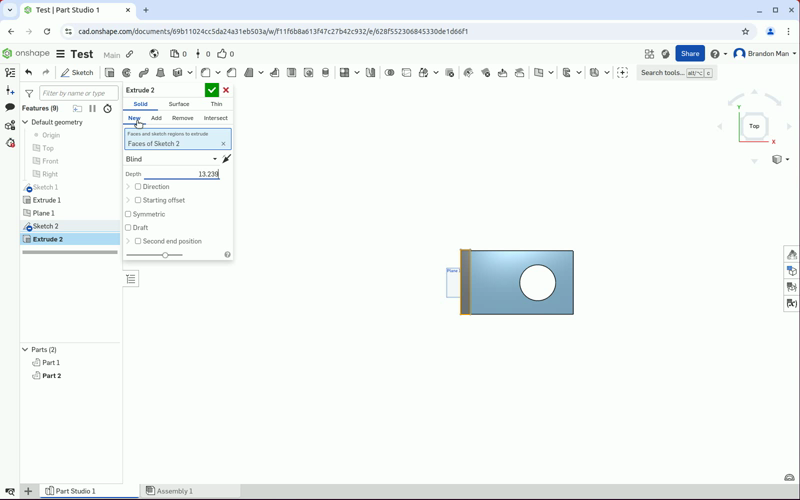
key(enter)
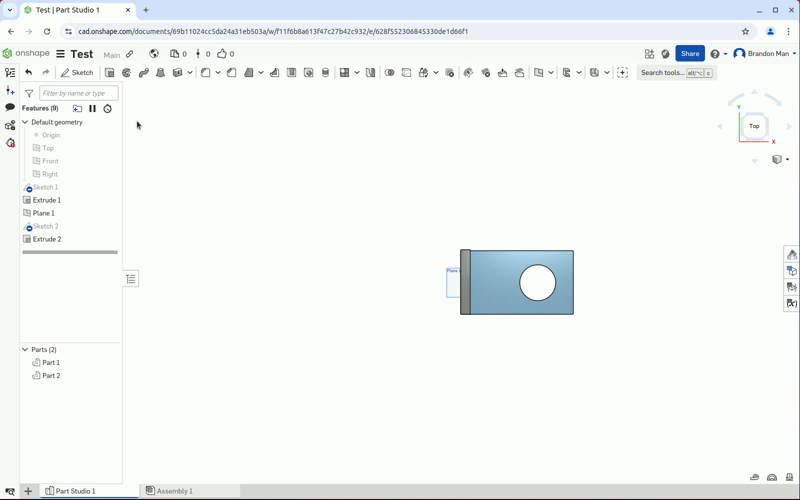
key(shift+h)
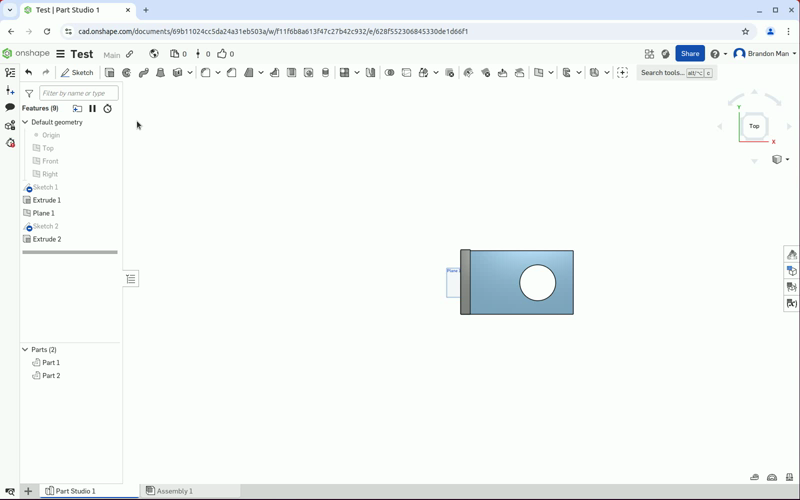
key(shift+h)
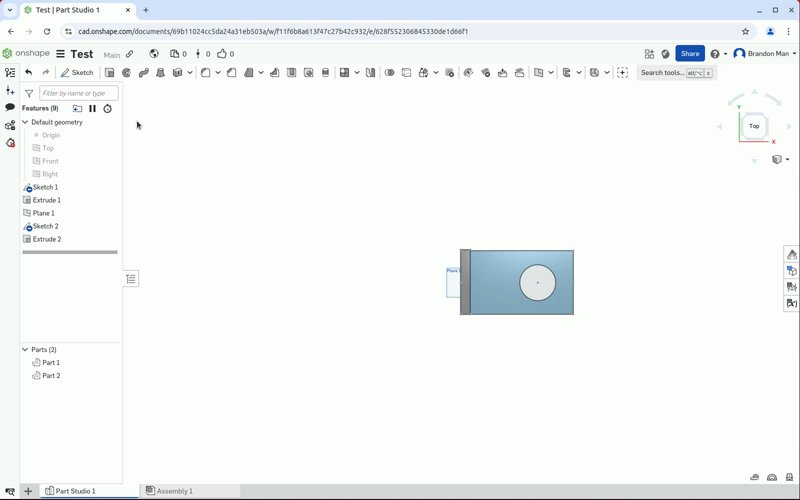
key(shift+7)
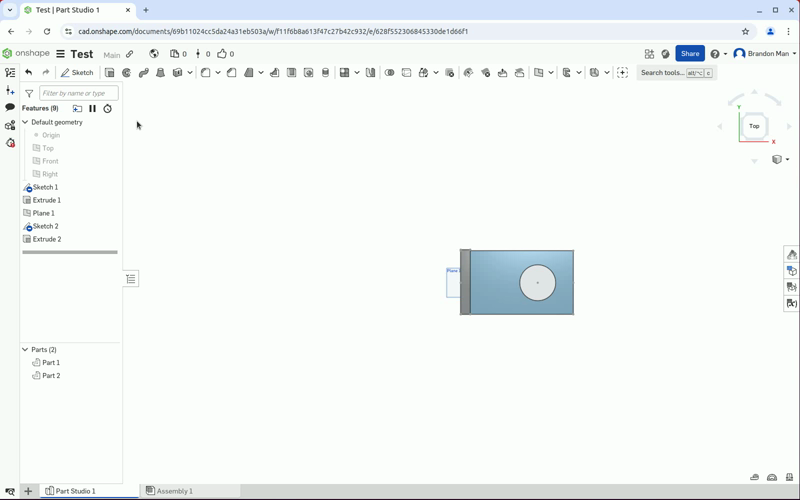
key(up, 3)
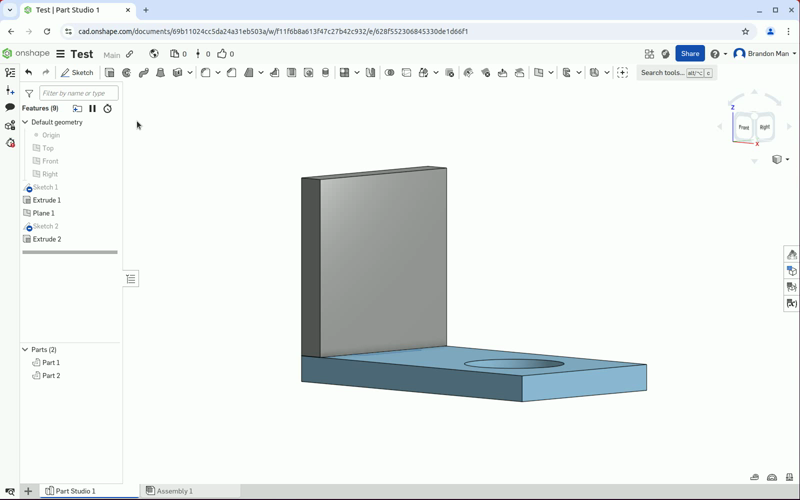
key(left, 3)
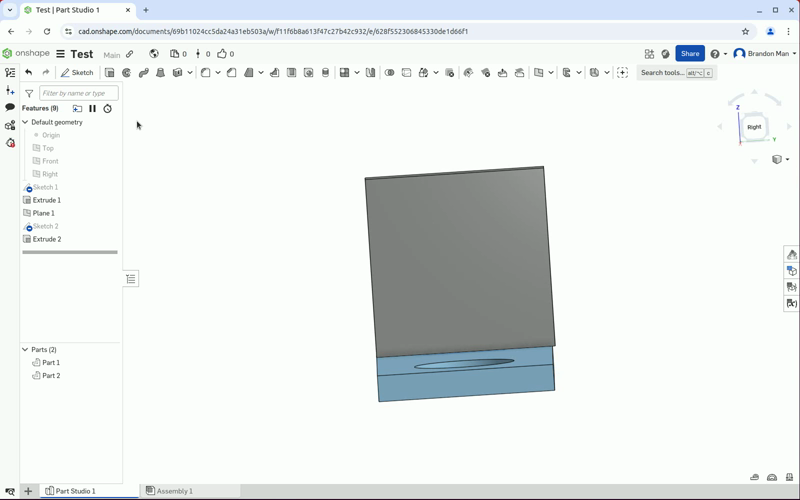
key(right, 3)
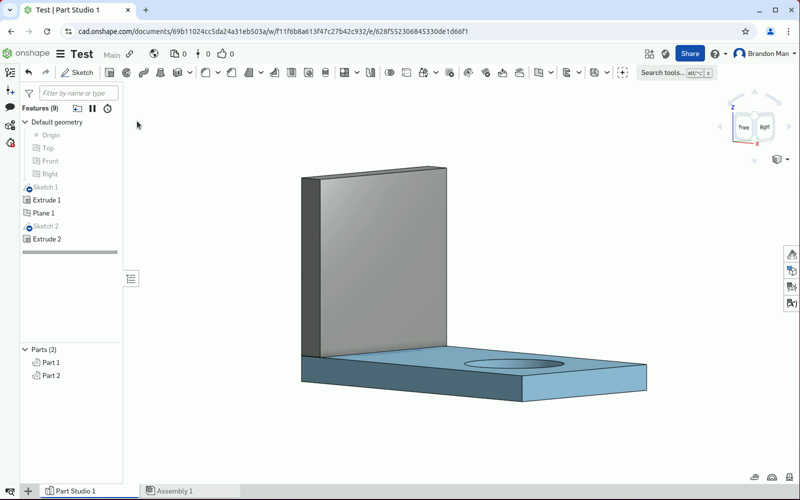
key(down, 3)
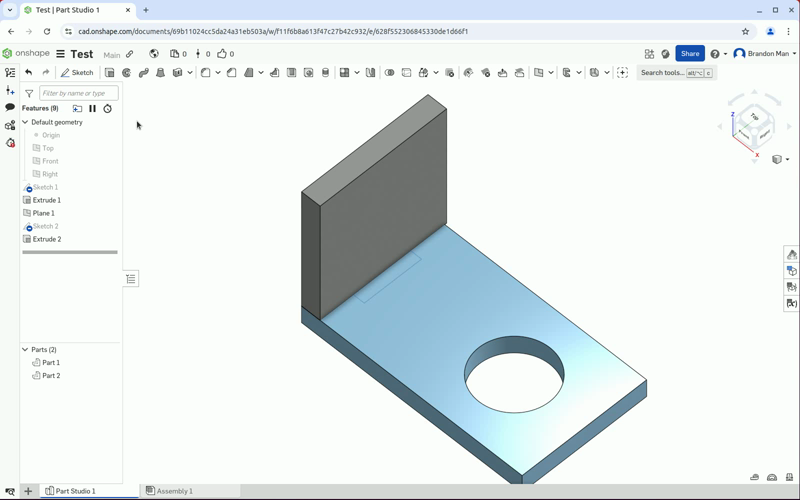
mouse_move(73, 189)
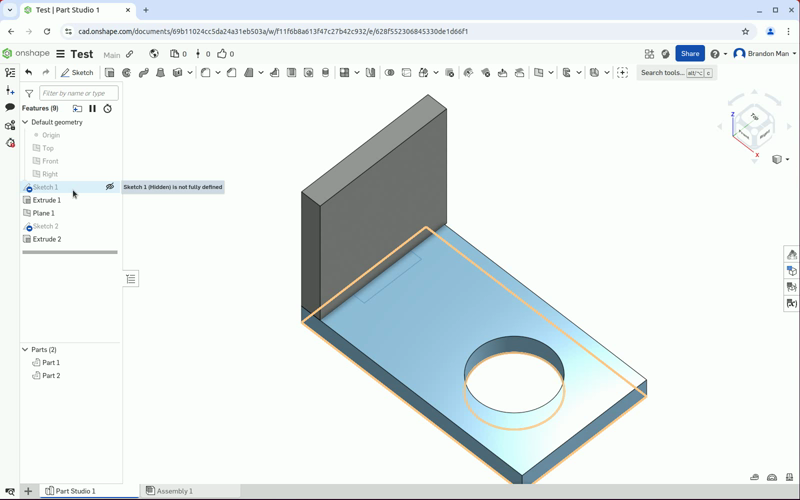
click(73, 189)